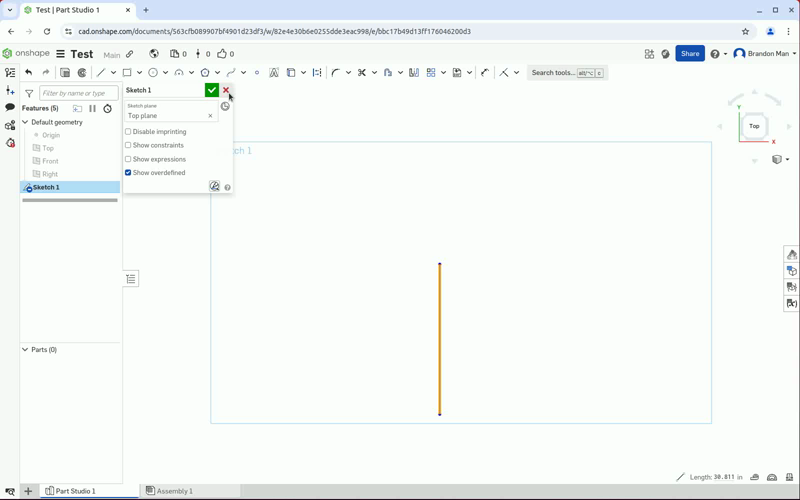
key(shift+h)
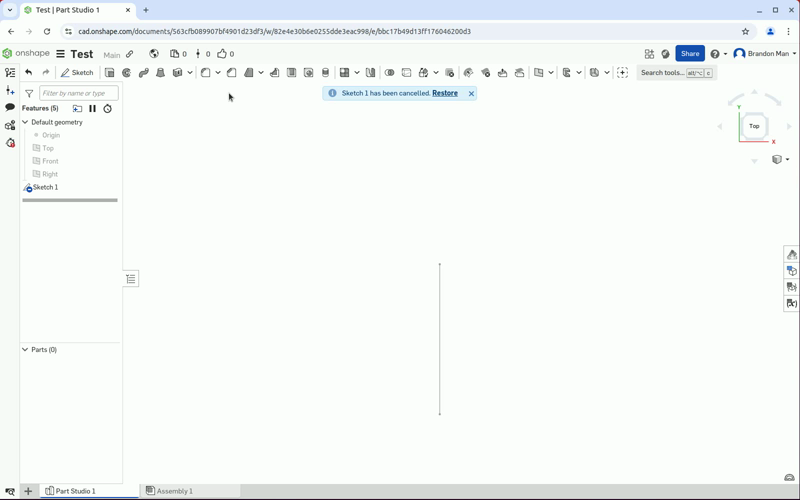
mouse_move(73, 352)
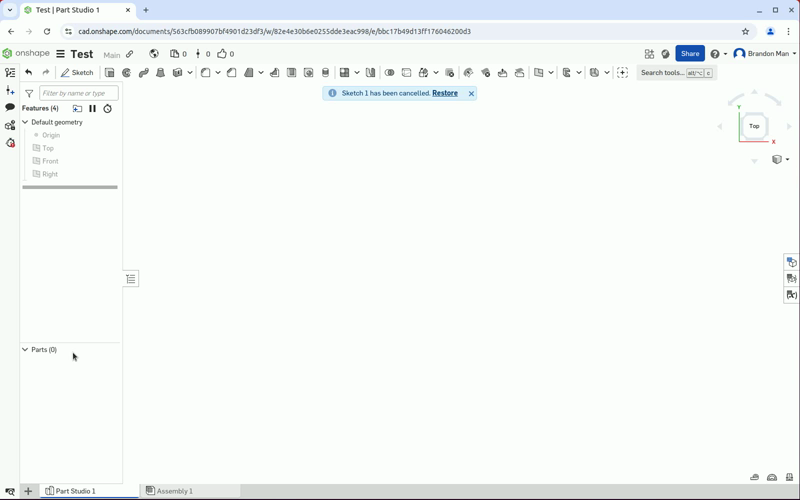
key(y)
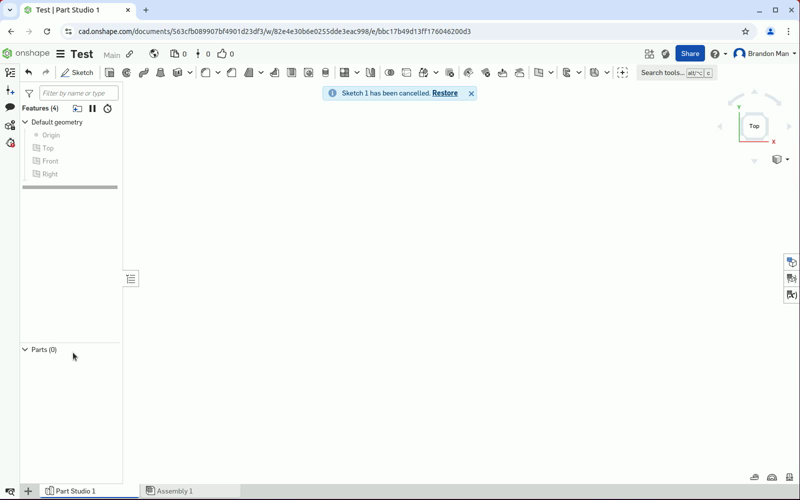
key(shift+p)
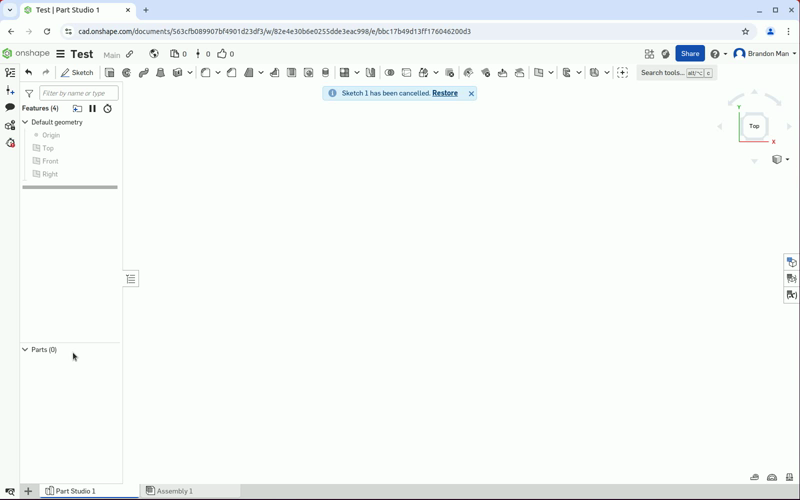
key(space)
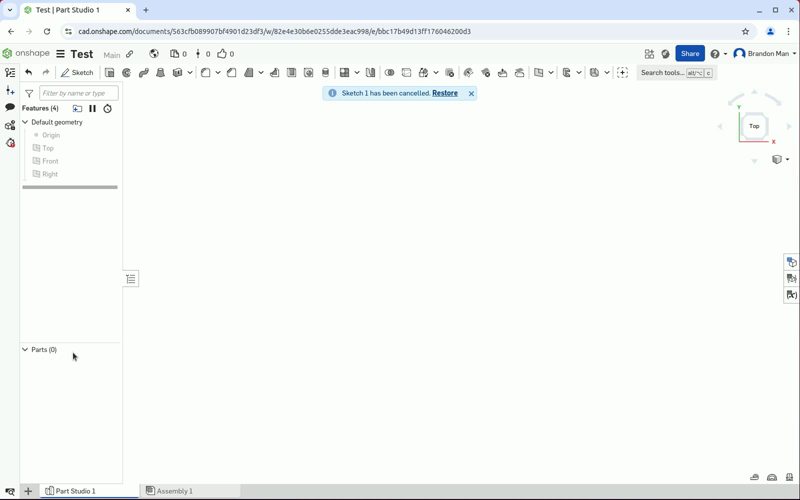
key_down(shift)
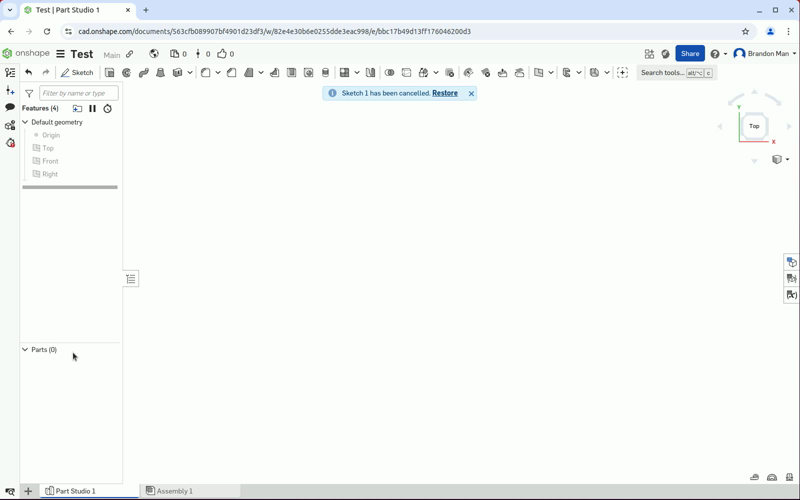
key(up)
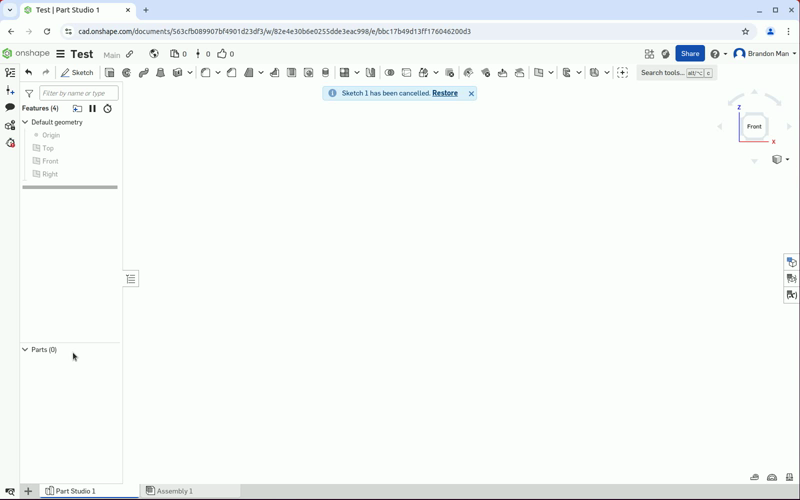
key_up(shift)
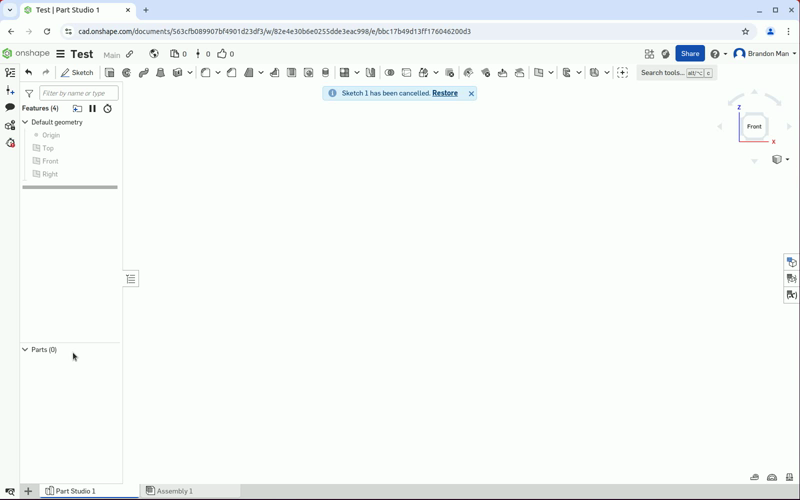
key(space)
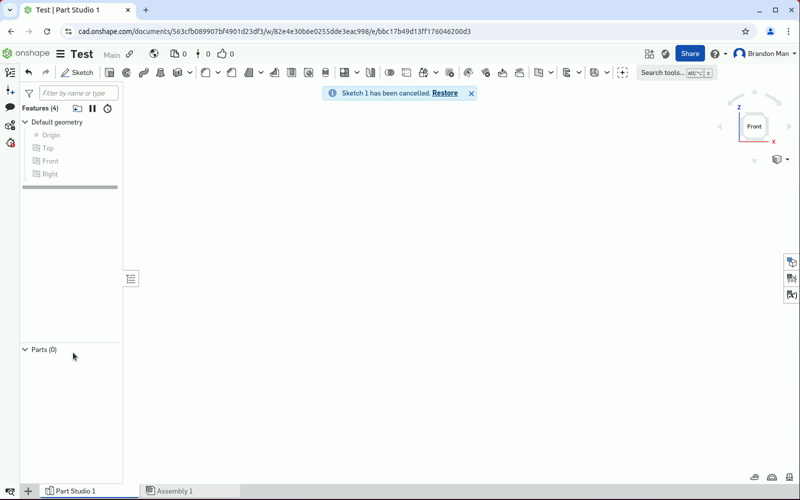
key_down(shift)
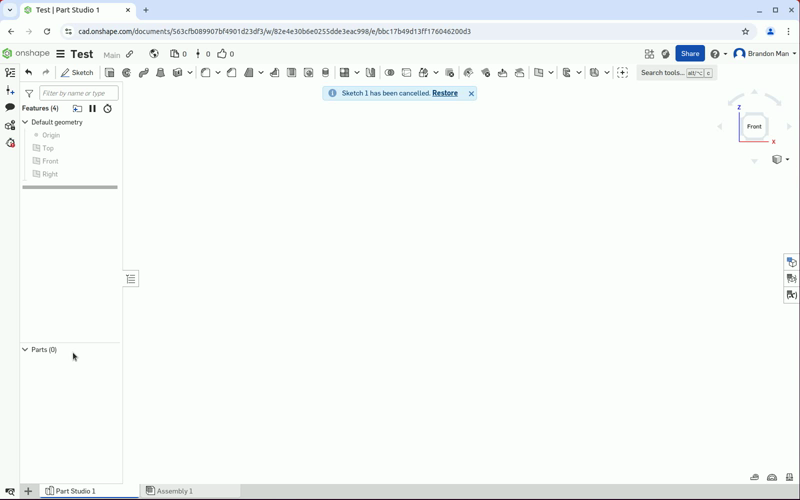
key(left)
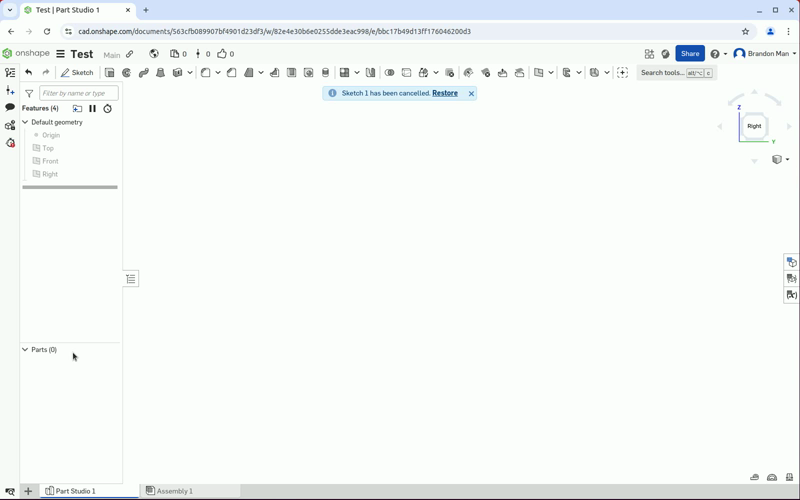
key_up(shift)
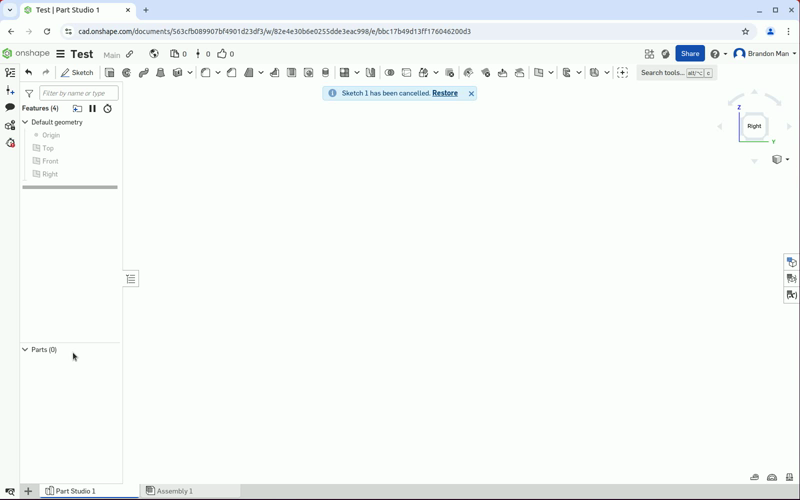
mouse_move(73, 352)
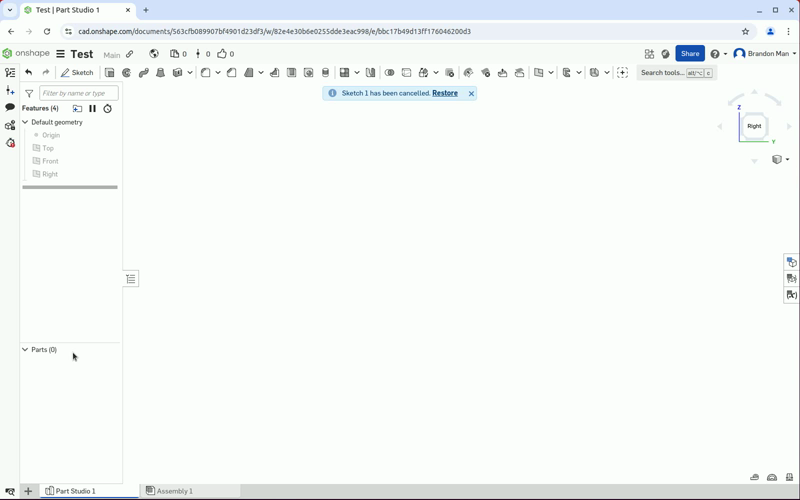
key(shift+y)
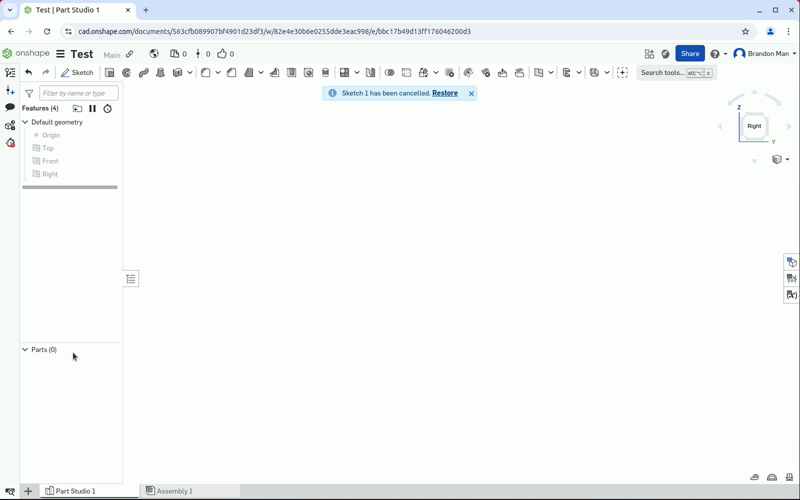
key(shift+s)
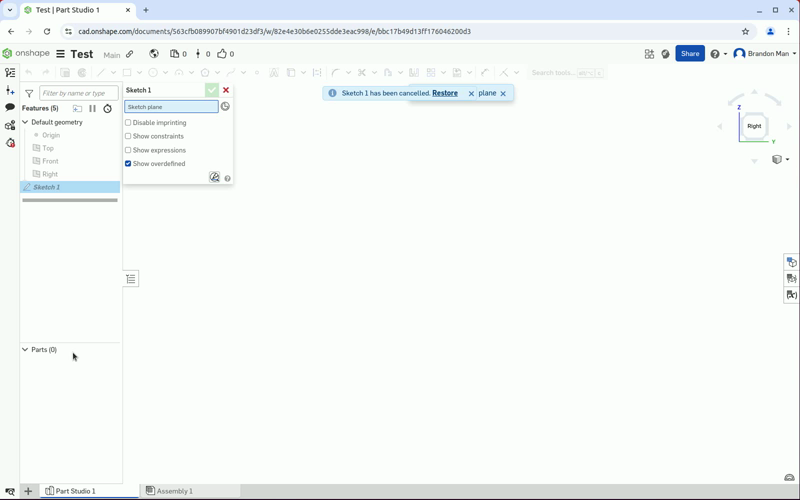
mouse_move(73, 176)
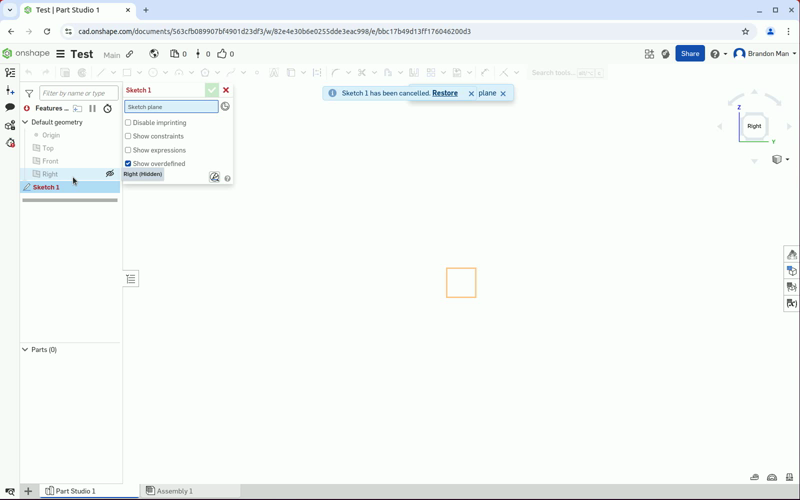
click(73, 176)
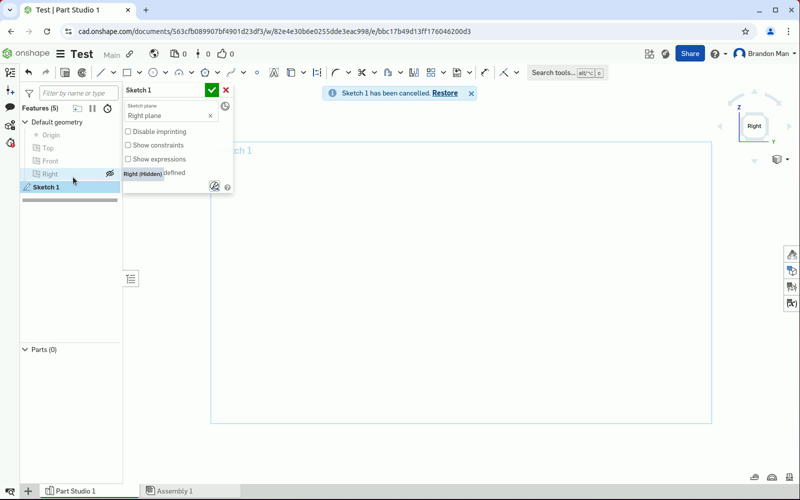
mouse_move(73, 352)
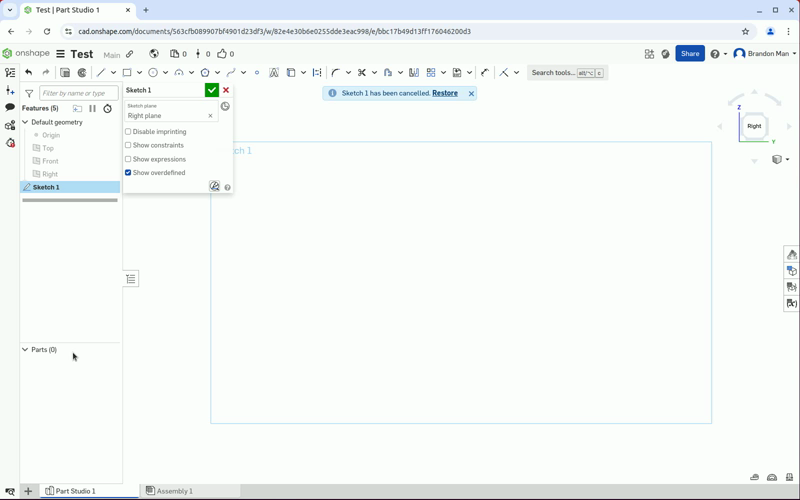
key(y)
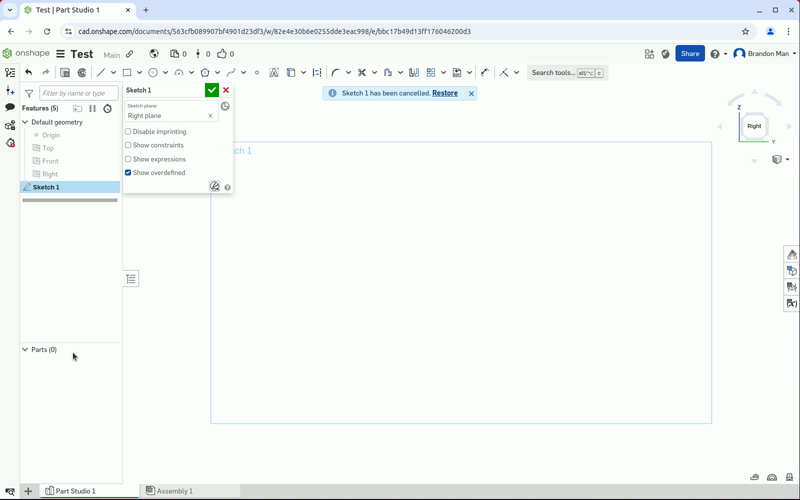
key(l)
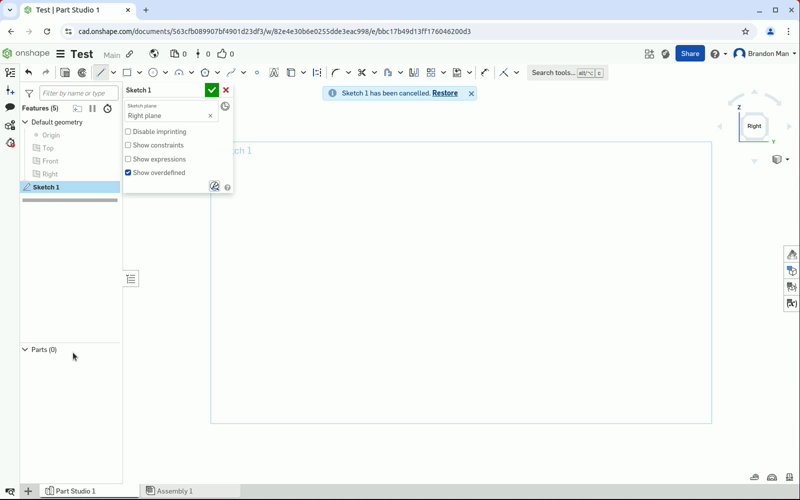
key_down(shift)
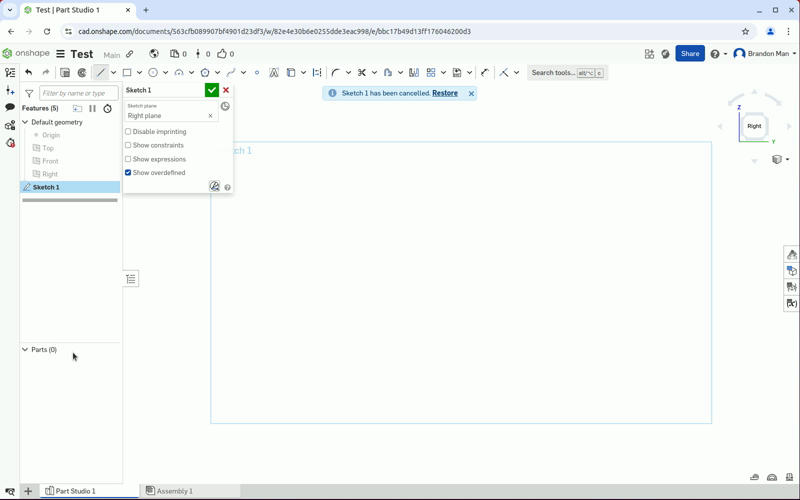
mouse_move(460, 282)
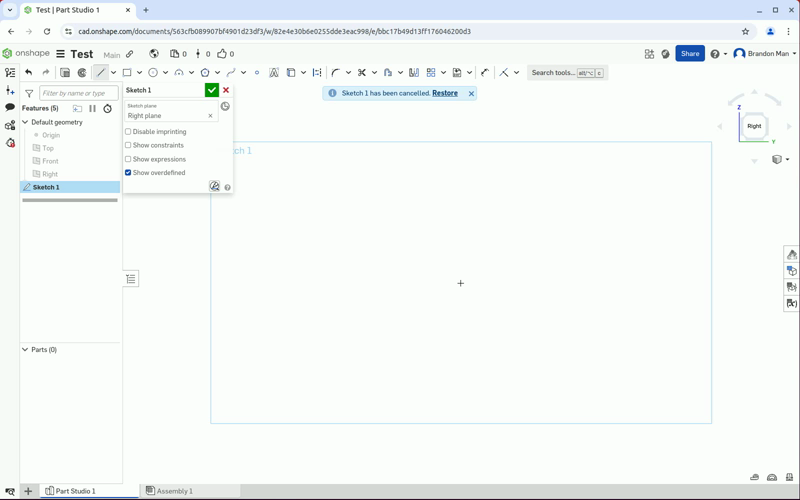
click(460, 282)
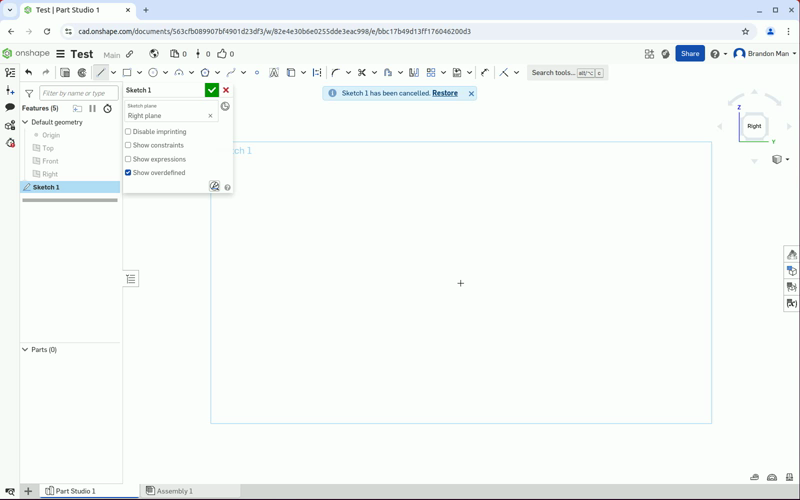
key_up(shift)
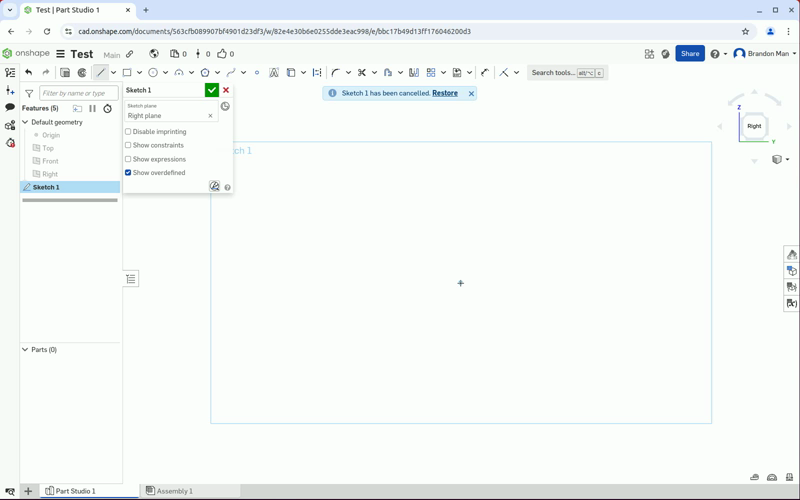
key_down(shift)
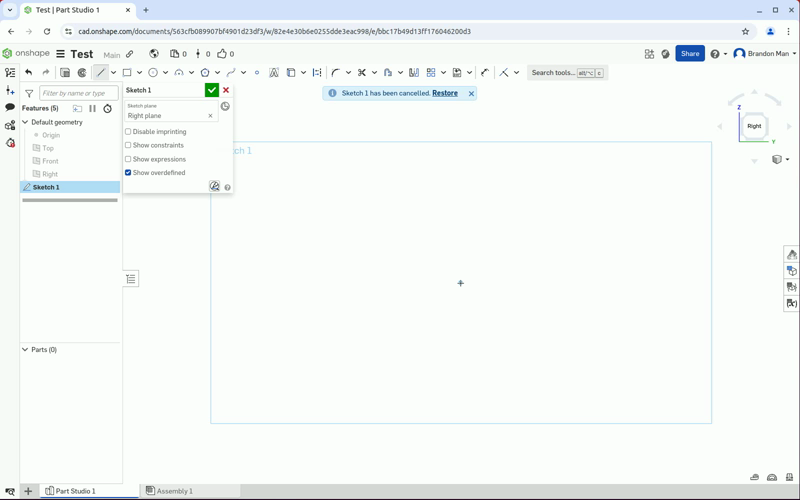
mouse_move(490, 282)
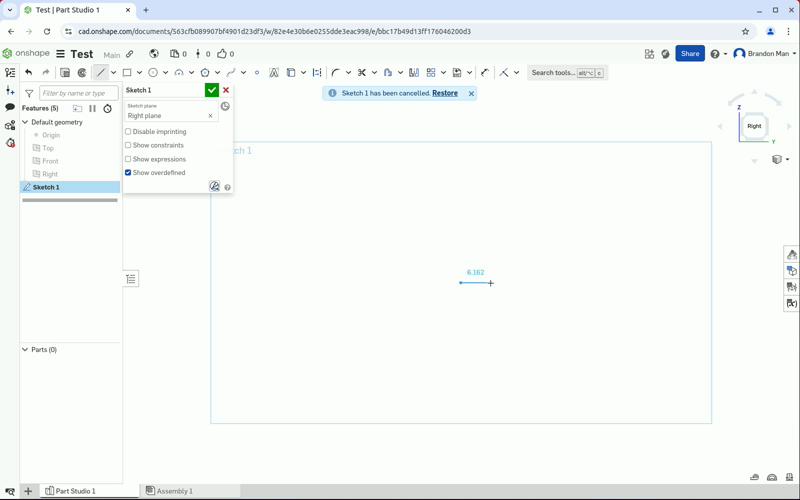
mouse_move(475, 282)
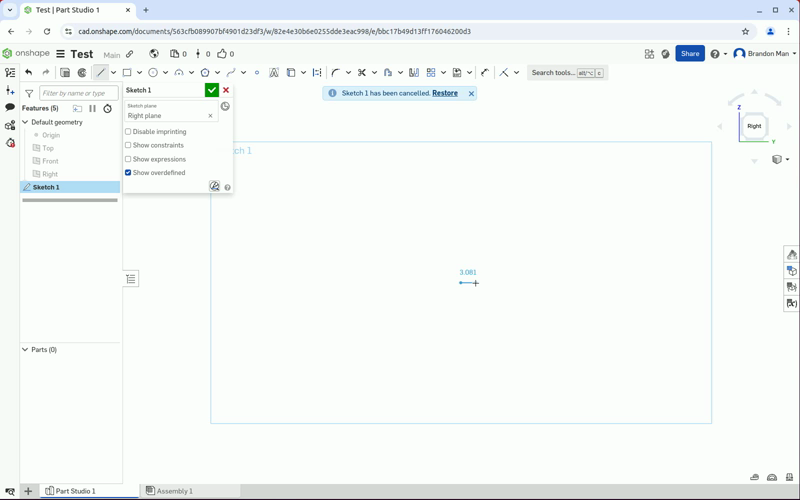
click(475, 282)
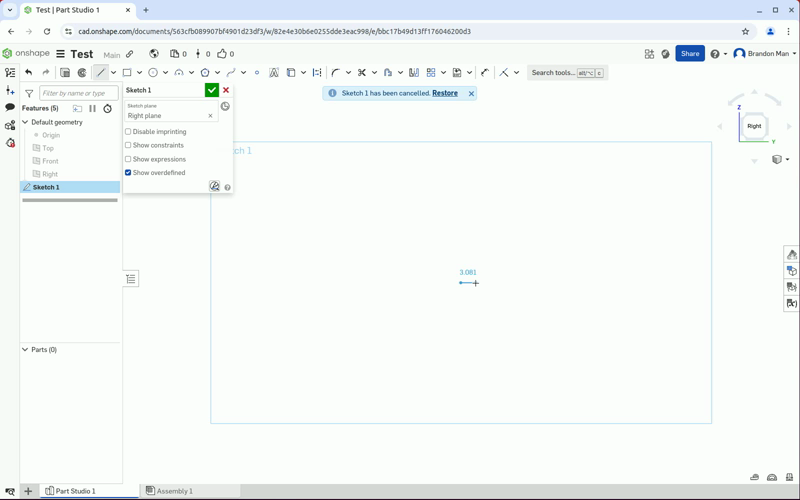
key_up(shift)
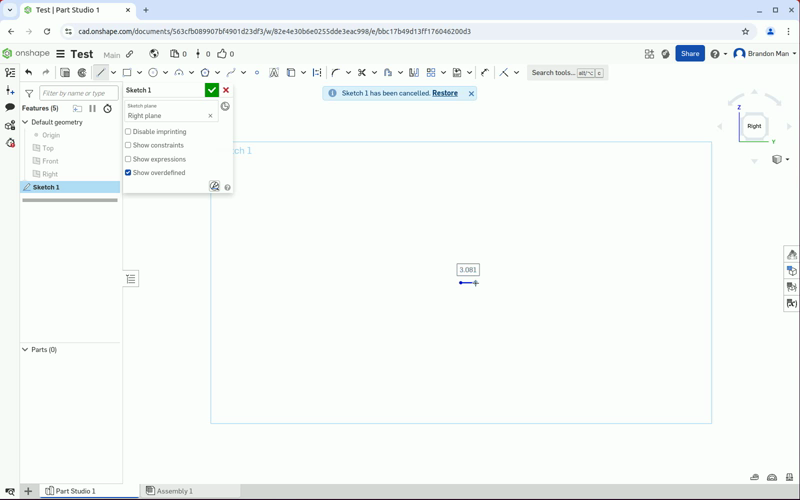
key_down(shift)
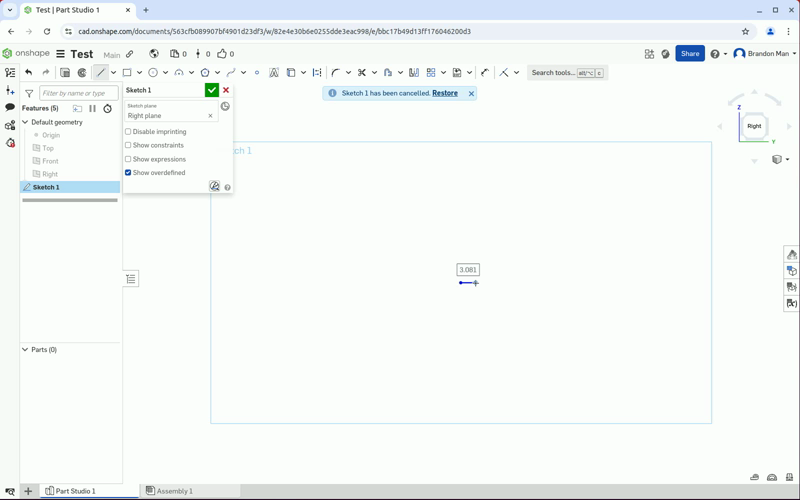
mouse_move(505, 282)
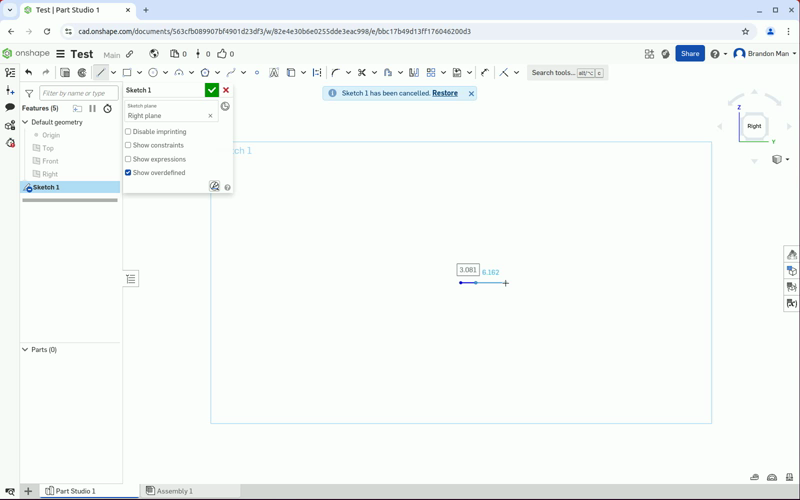
mouse_move(475, 259)
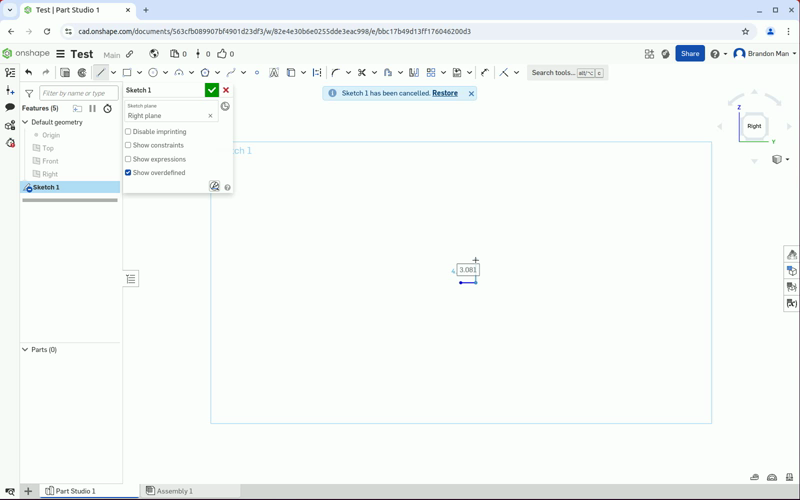
click(475, 259)
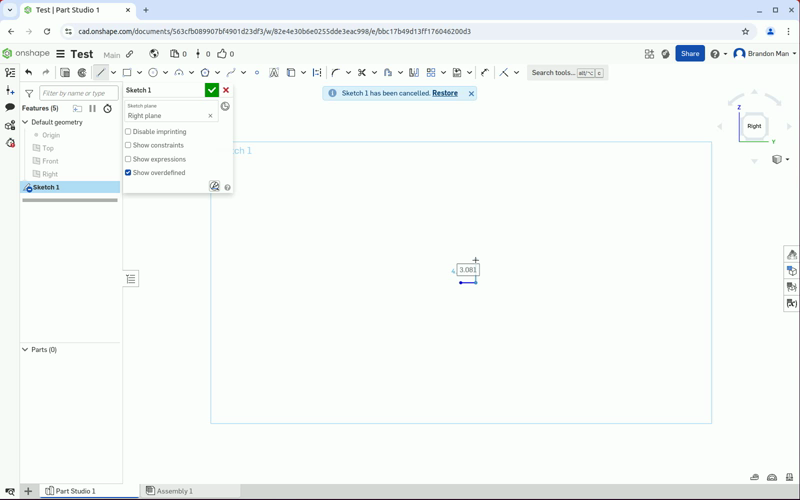
key_up(shift)
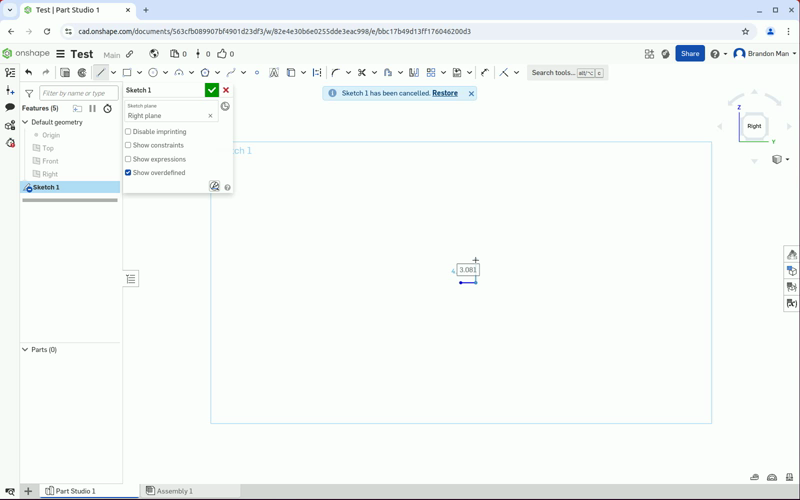
key_down(shift)
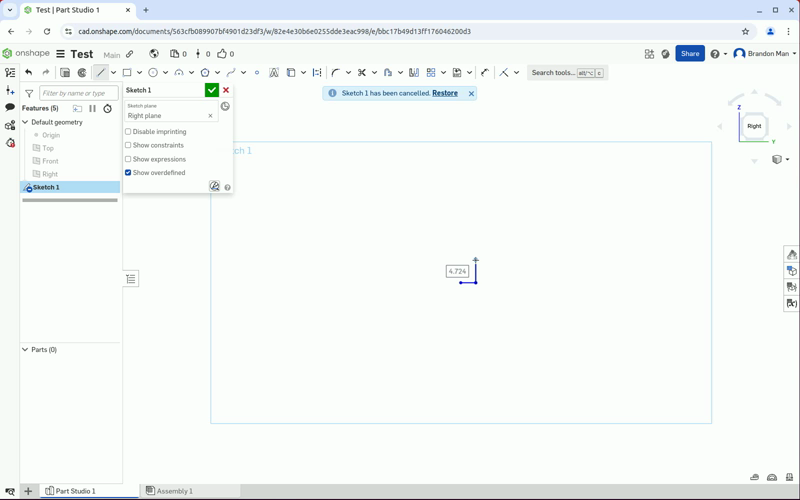
mouse_move(505, 259)
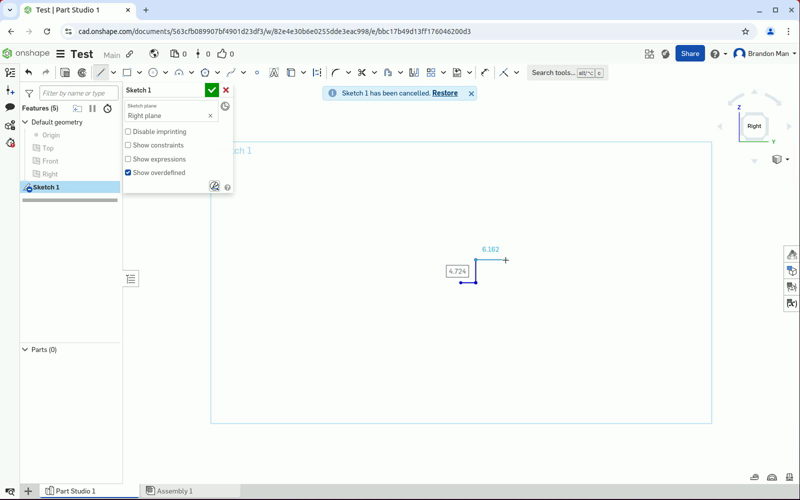
mouse_move(460, 259)
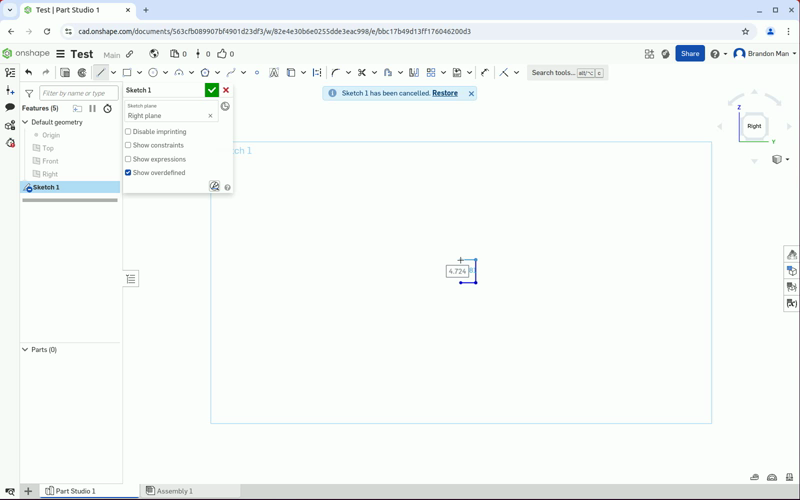
click(460, 259)
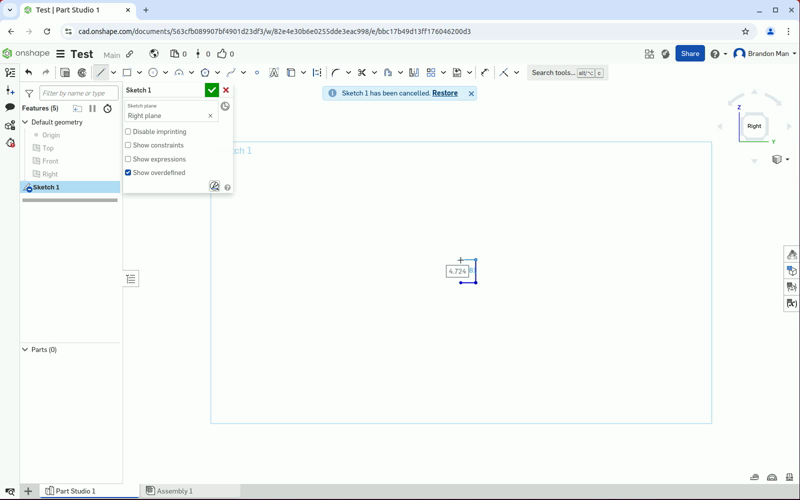
key_up(shift)
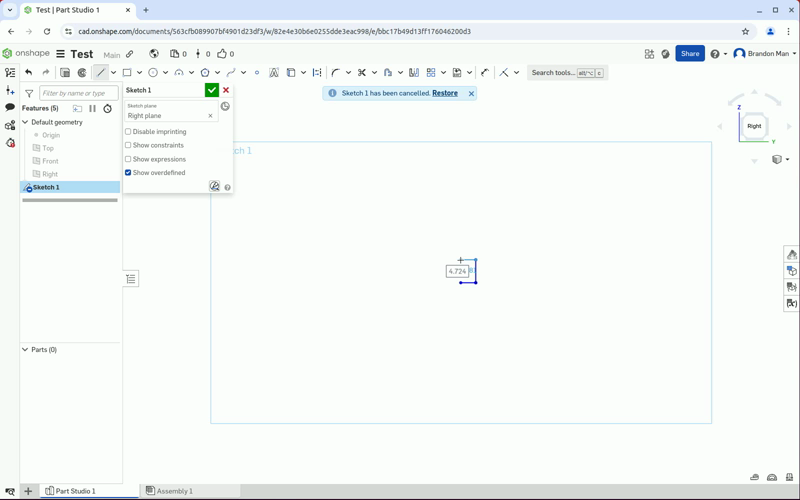
mouse_move(490, 259)
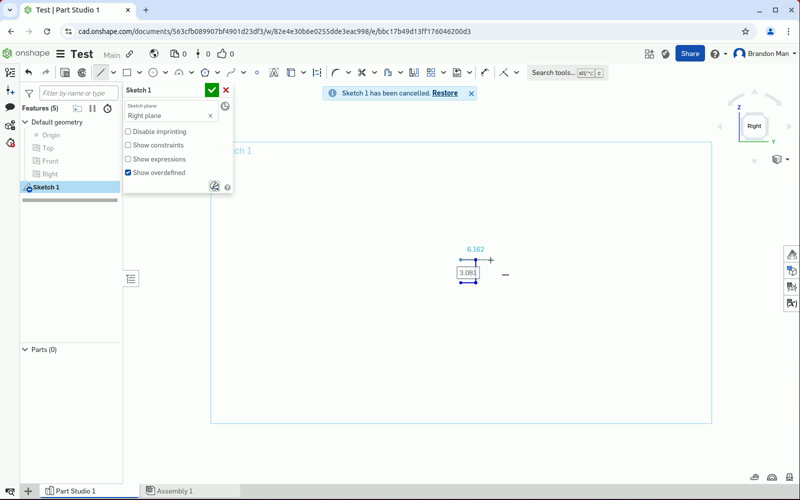
key_down(shift)
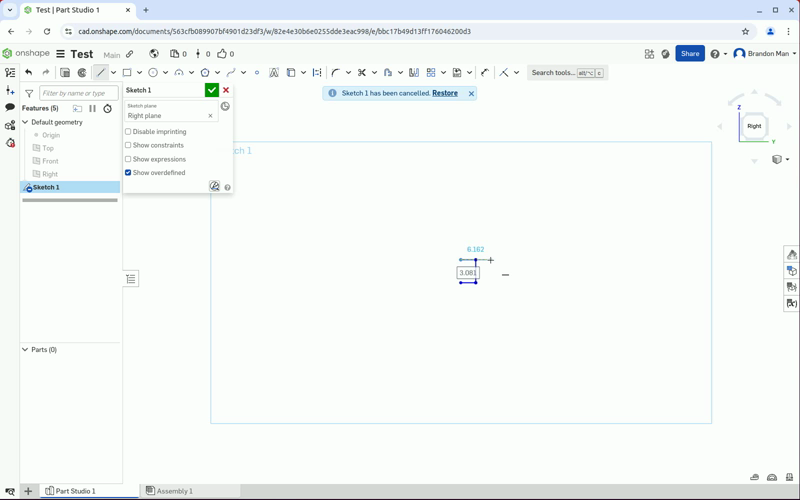
mouse_move(460, 282)
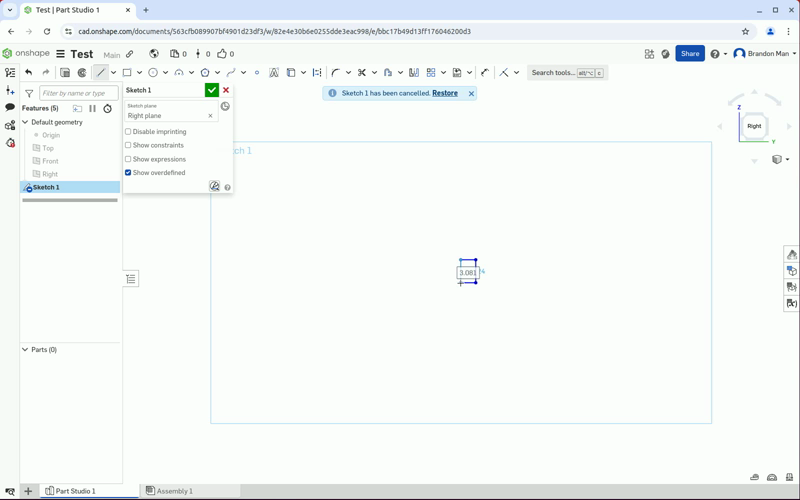
key_up(shift)
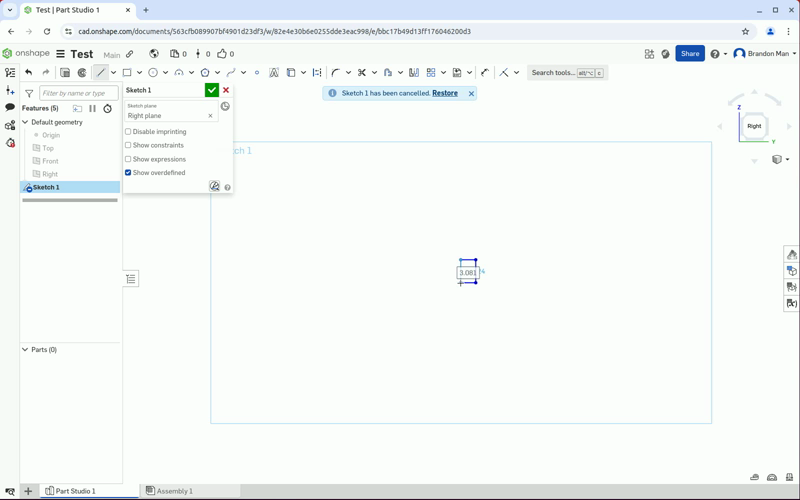
click(460, 282)
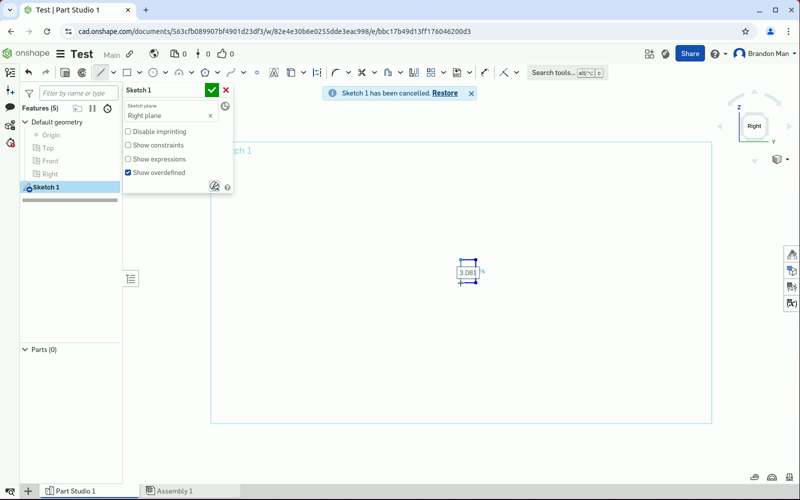
key(esc)
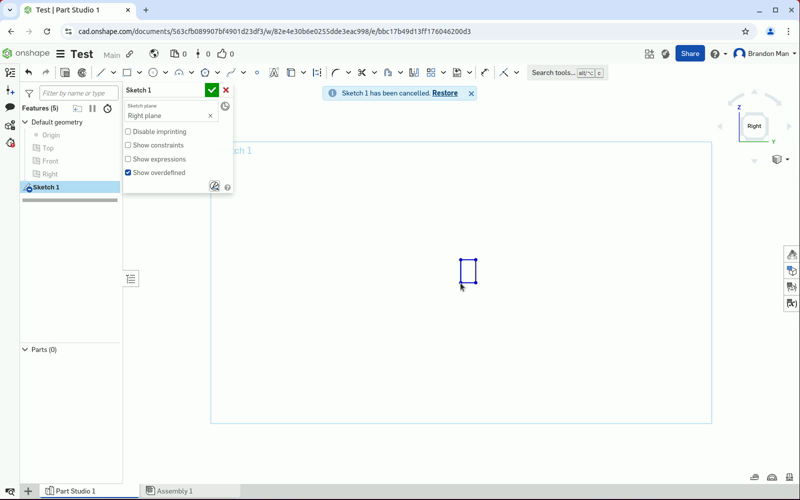
mouse_move(469, 266)
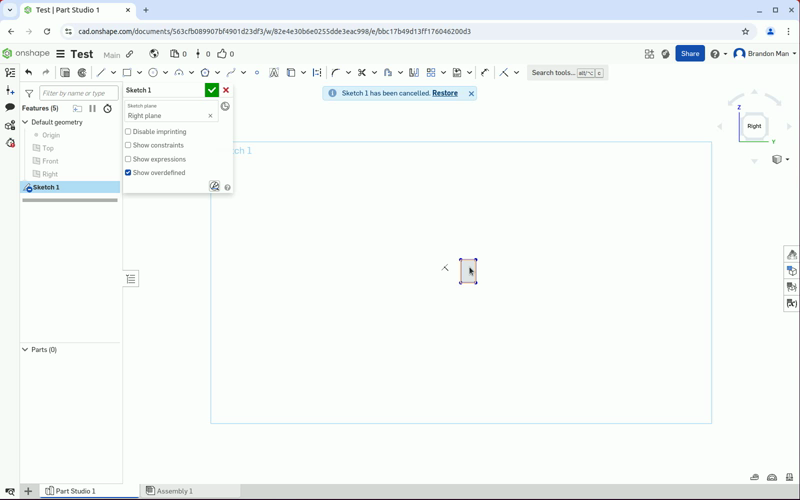
scroll(6)
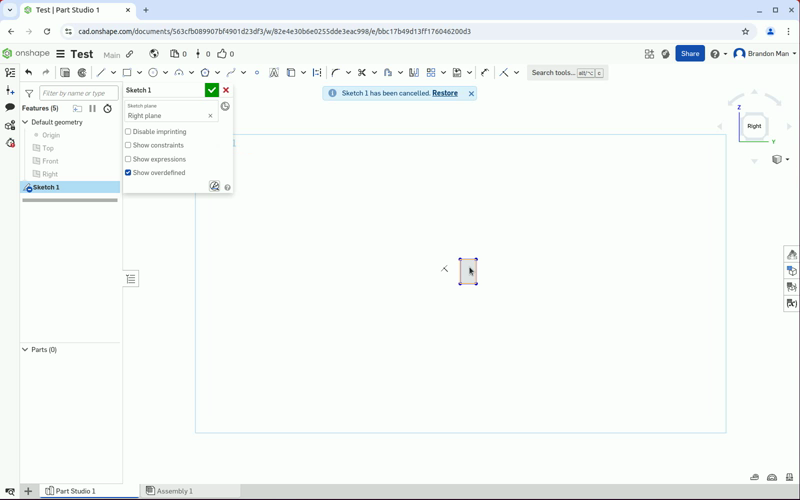
scroll(6)
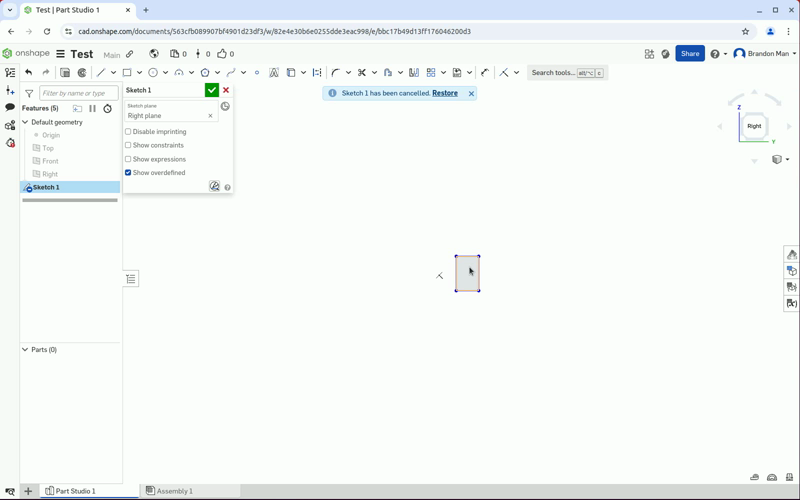
scroll(6)
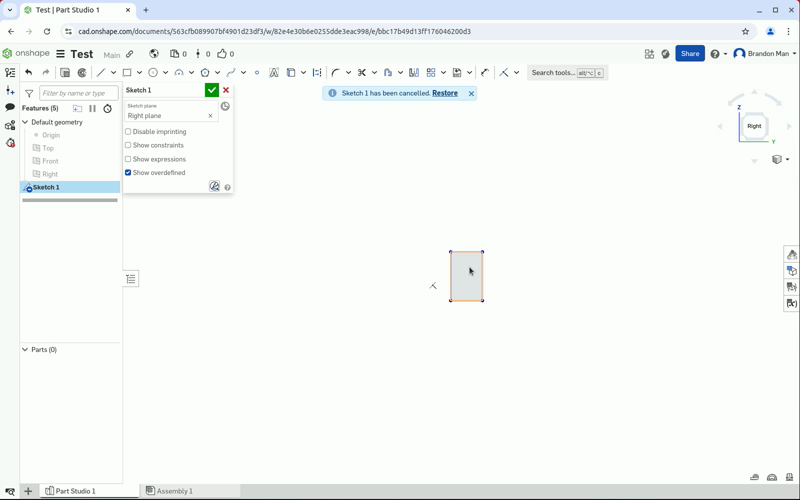
scroll(6)
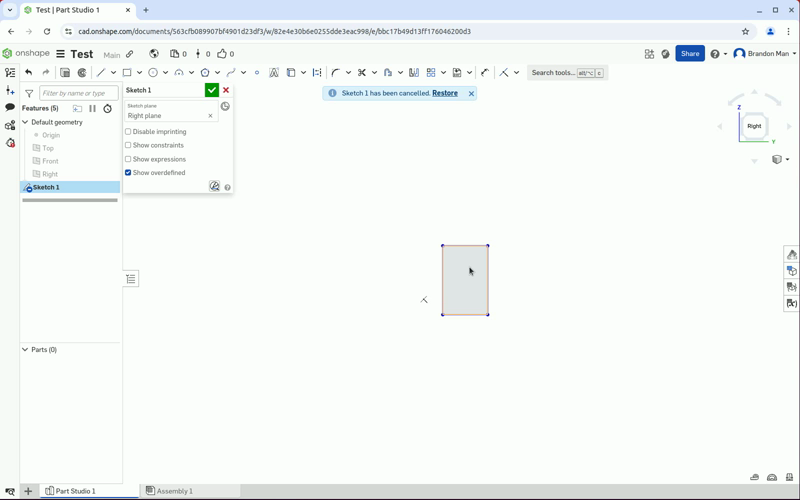
scroll(6)
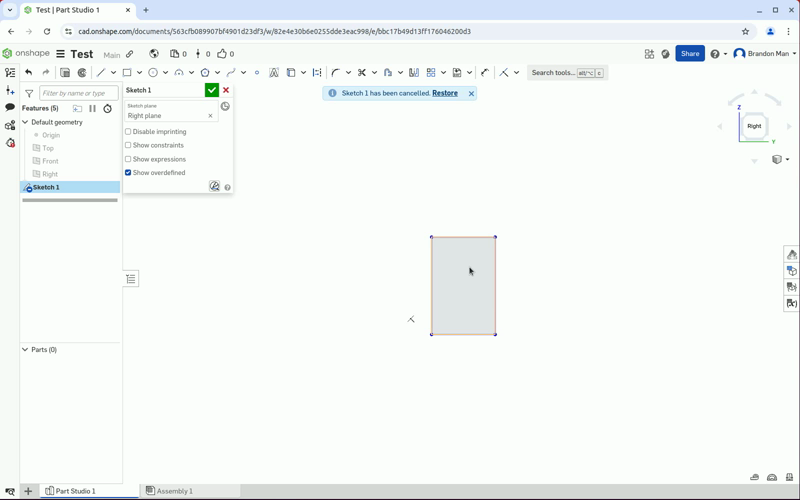
scroll(6)
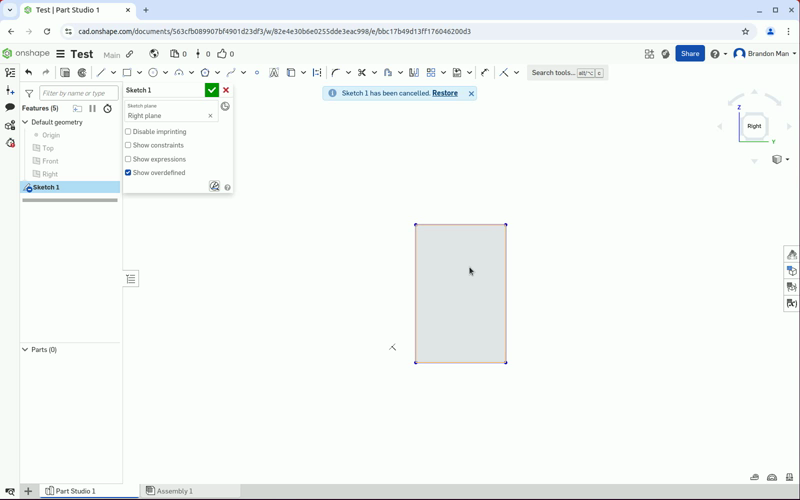
scroll(6)
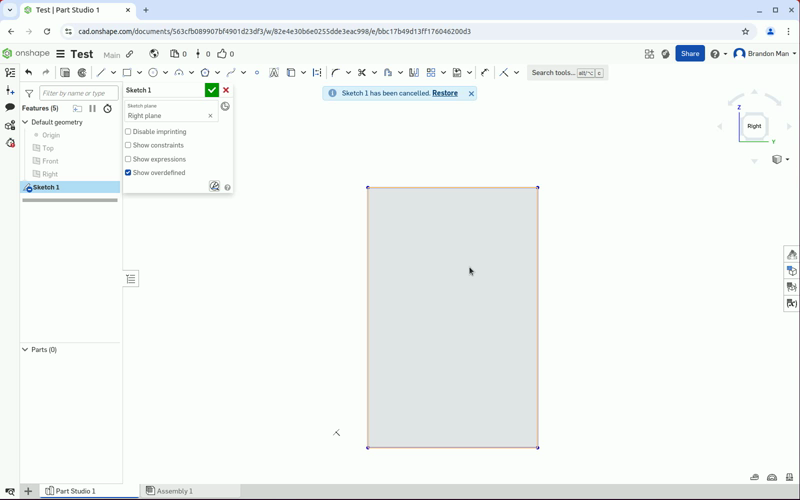
click(469, 266)
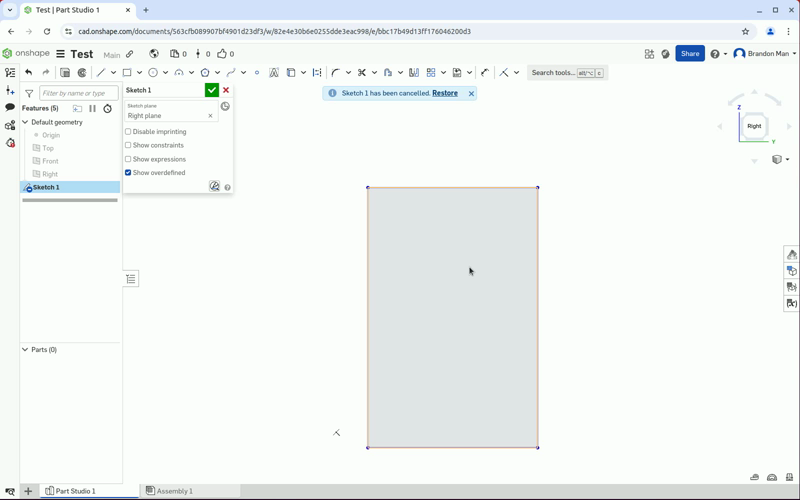
scroll(-6)
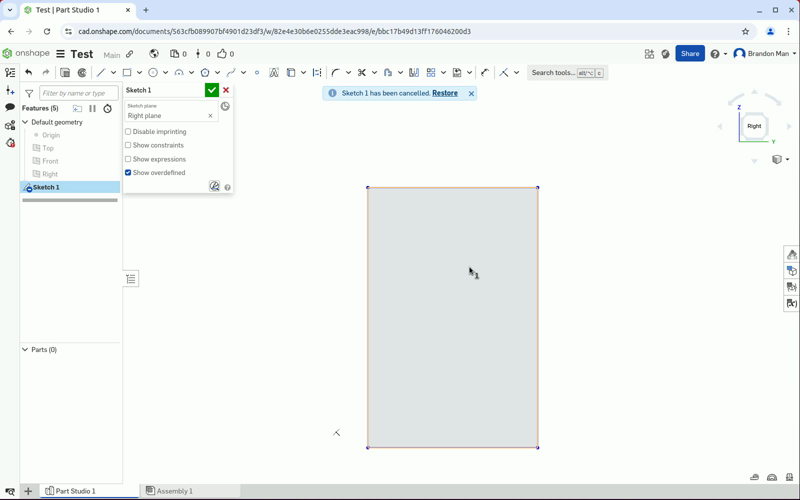
scroll(-6)
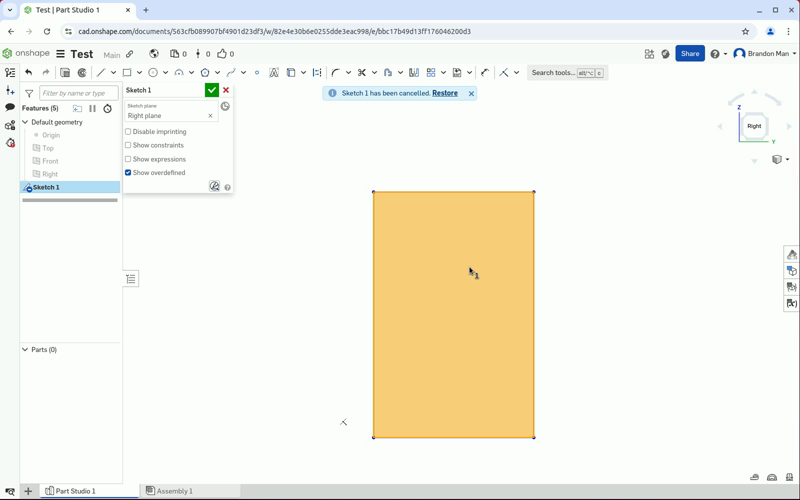
scroll(-6)
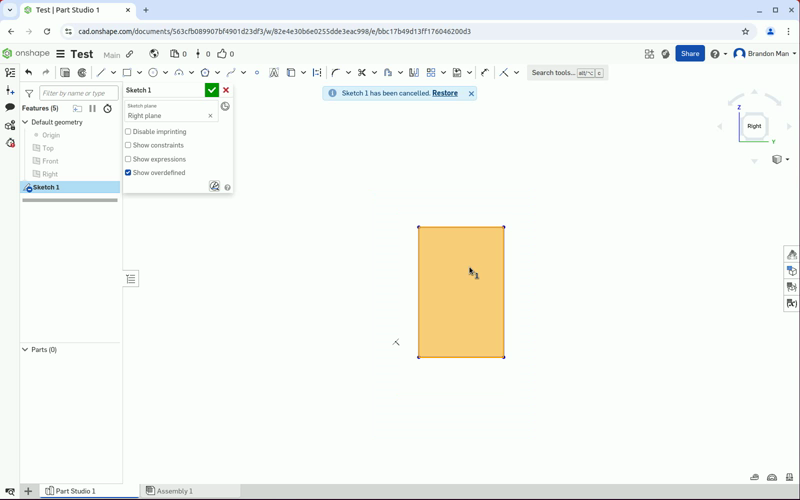
scroll(-6)
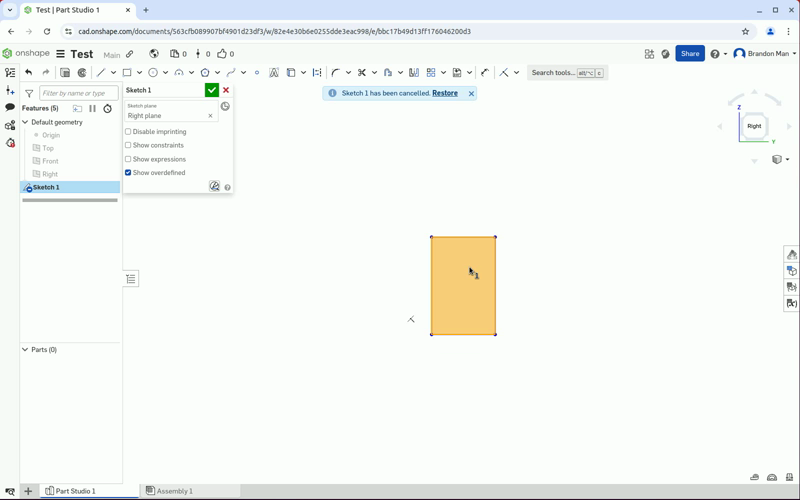
scroll(-6)
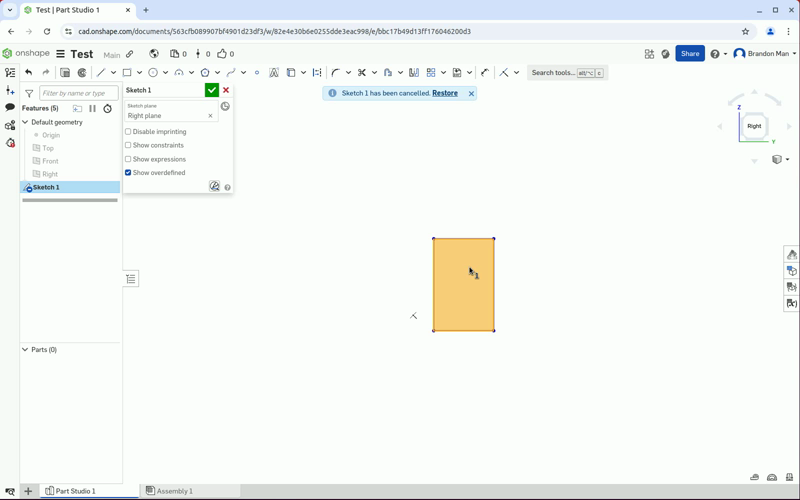
scroll(-6)
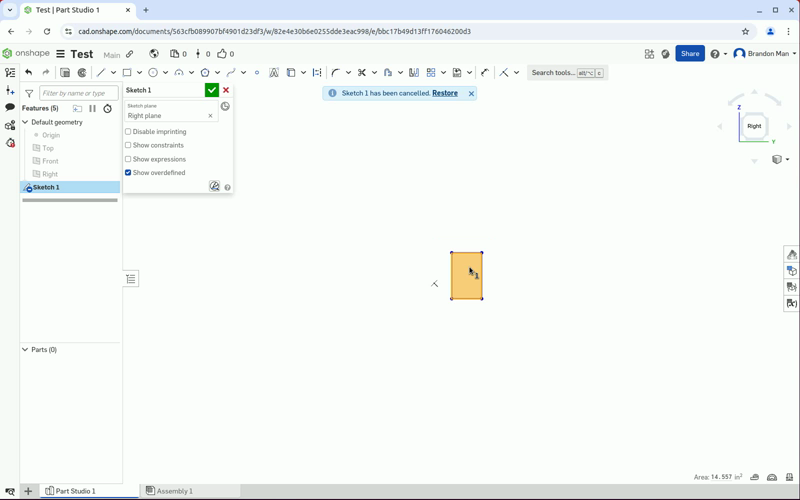
scroll(-6)
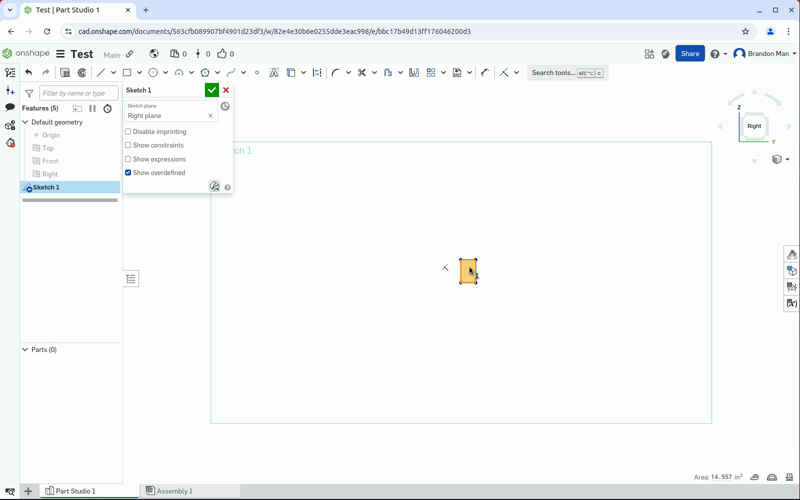
mouse_move(73, 352)
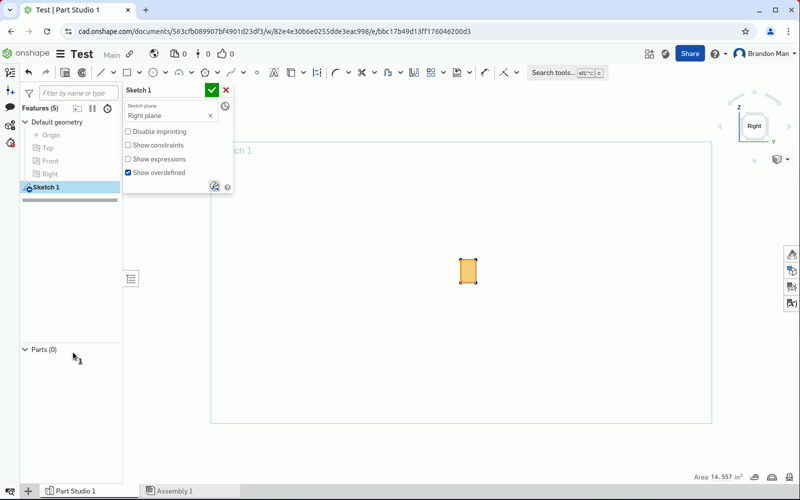
key(shift+y)
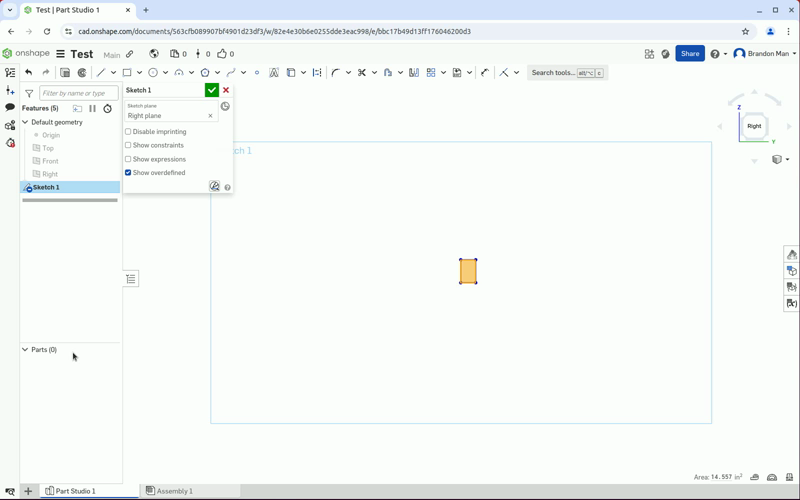
key(shift+e)
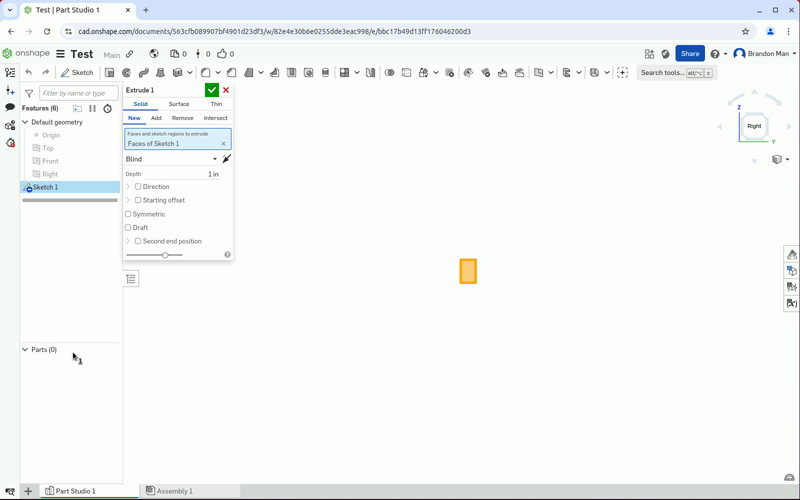
mouse_move(143, 106)
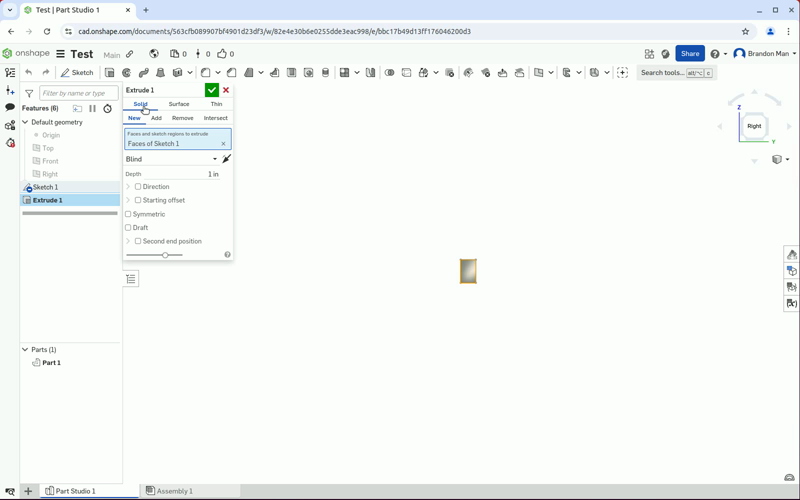
click(143, 106)
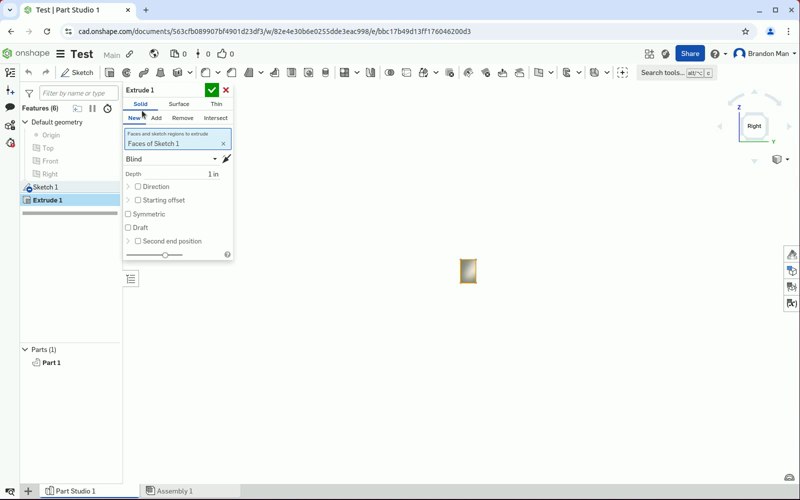
mouse_move(137, 120)
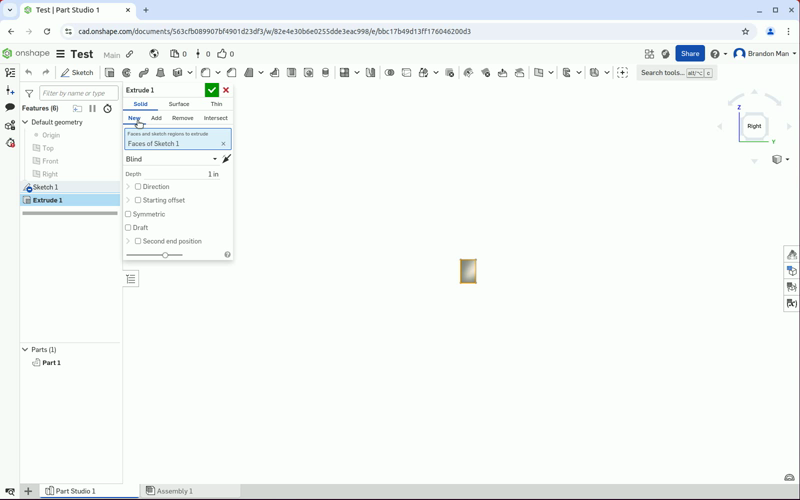
click(137, 120)
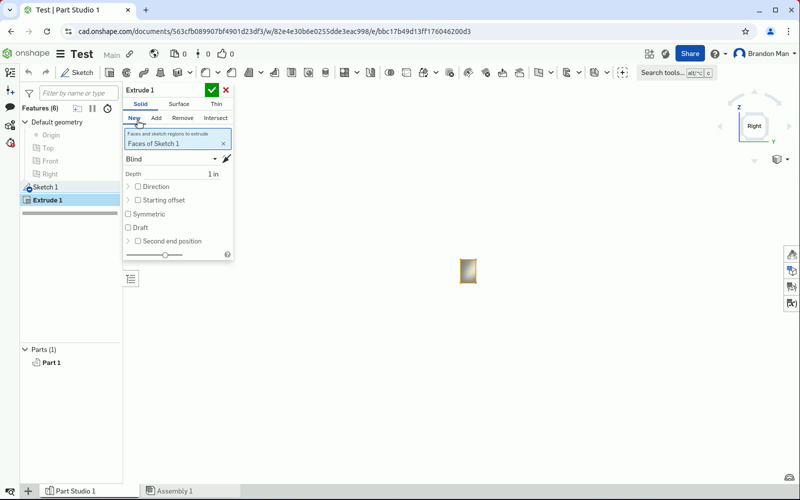
key(tab, 4)
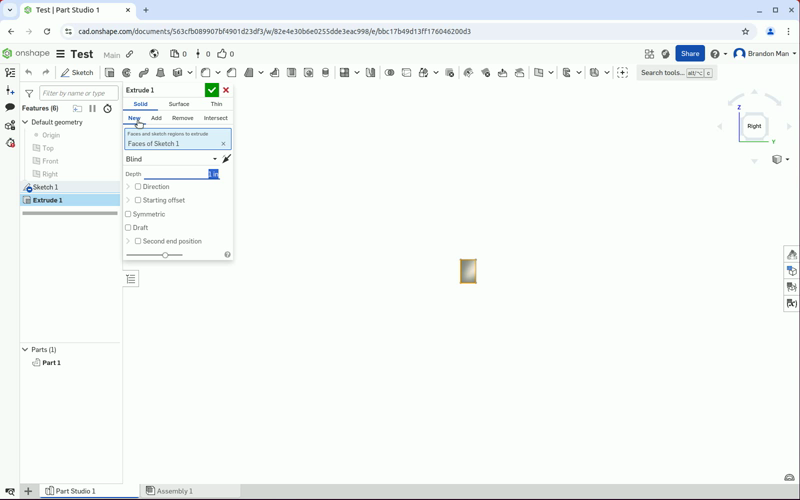
text(-0.722)
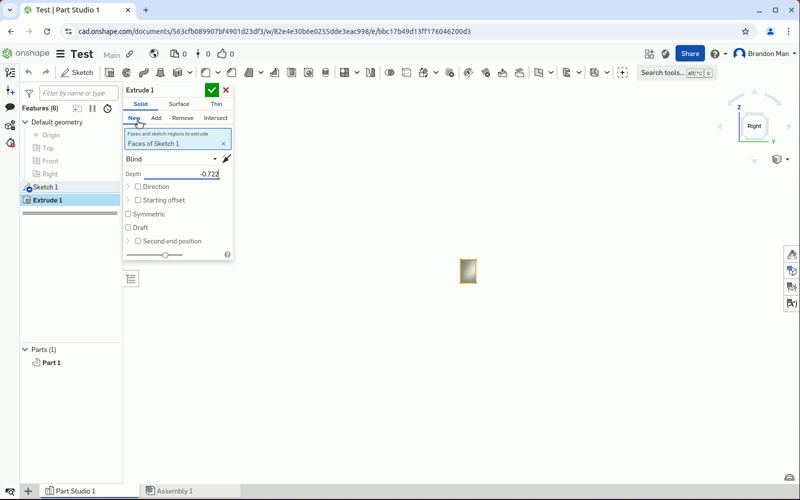
key(enter)
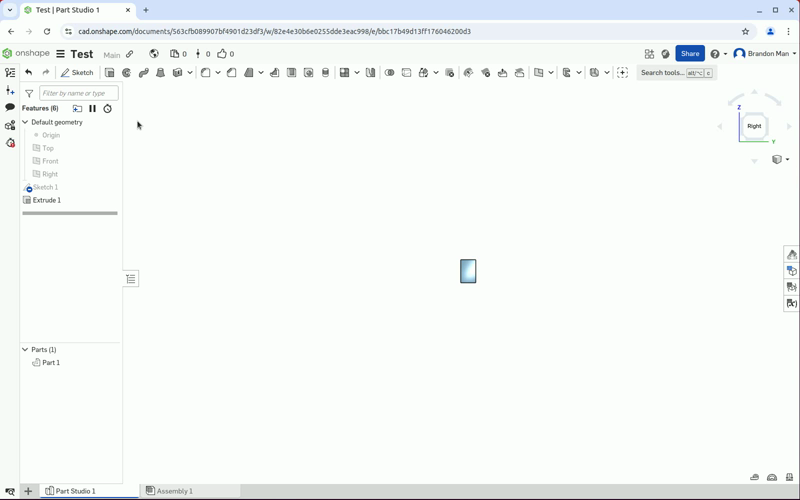
key(shift+h)
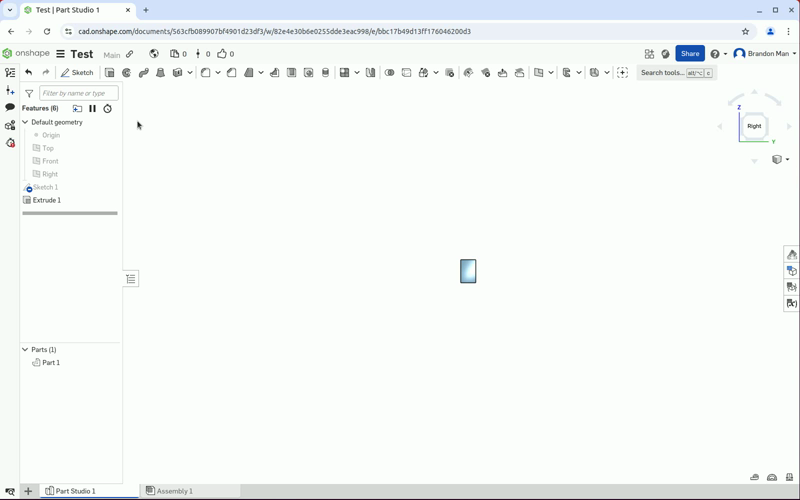
key(shift+h)
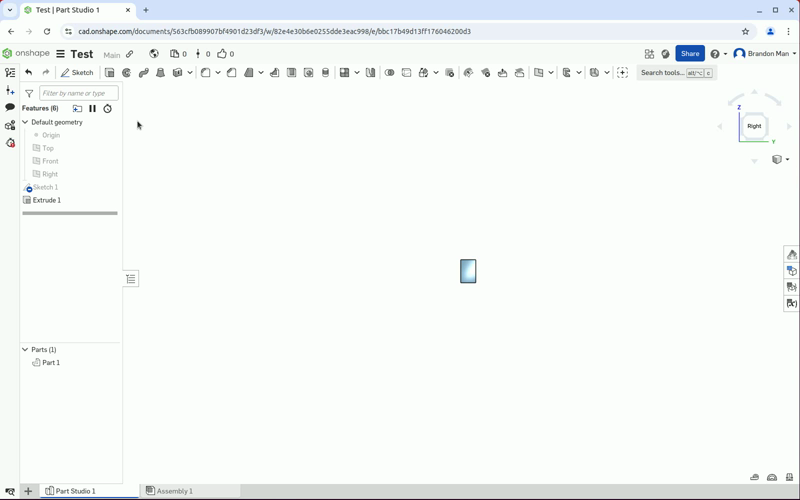
mouse_move(73, 189)
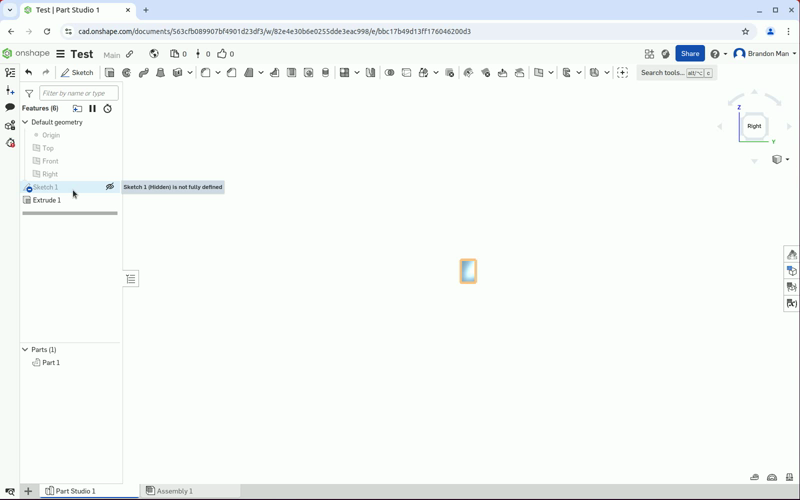
click(73, 189)
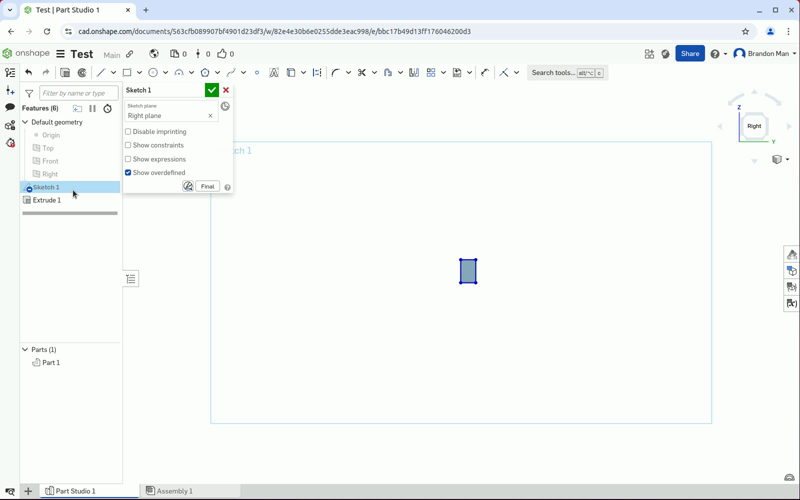
mouse_move(229, 92)
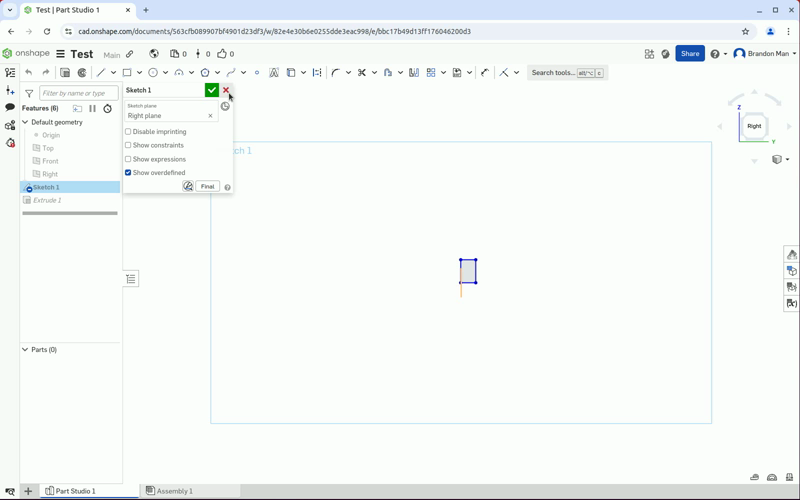
click(229, 92)
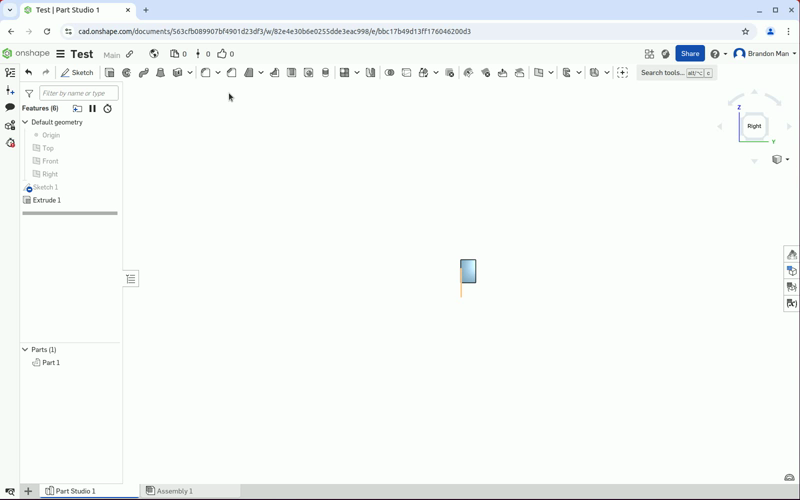
mouse_move(73, 352)
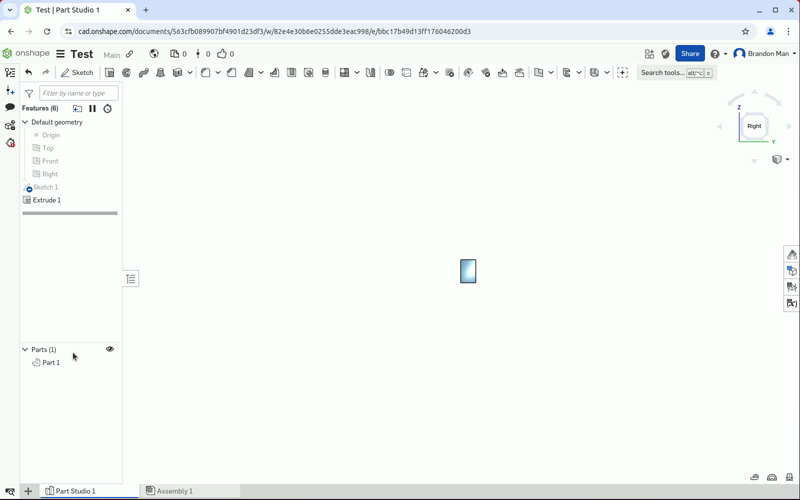
key(y)
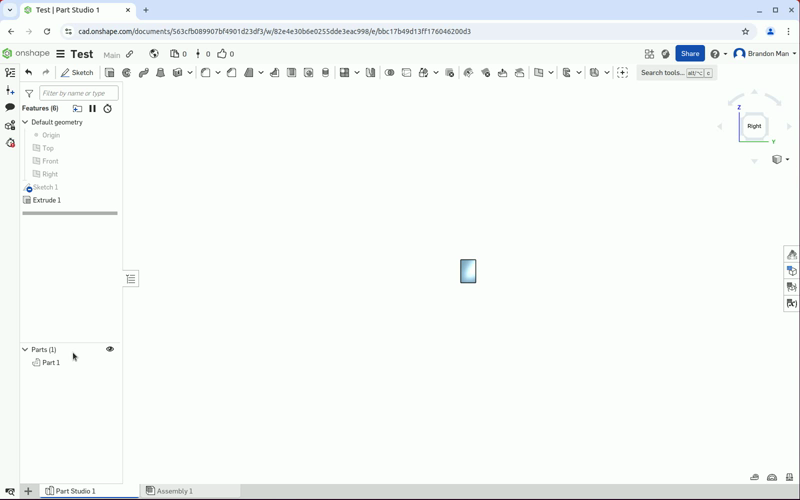
key(shift+p)
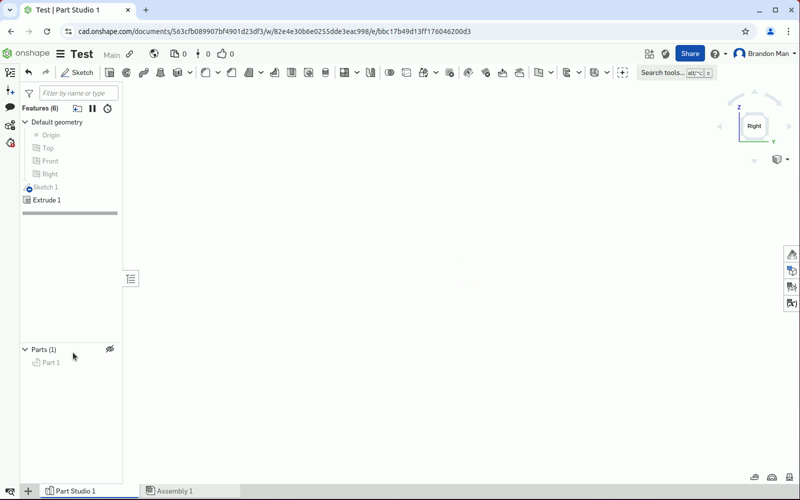
key(space)
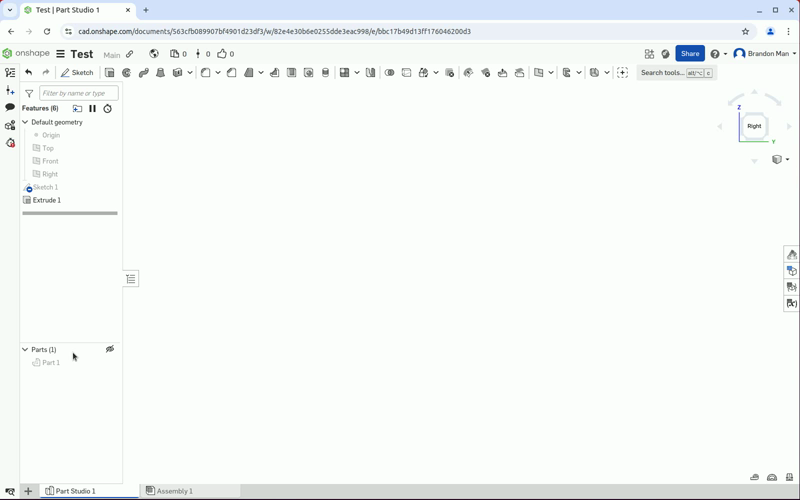
key_down(shift)
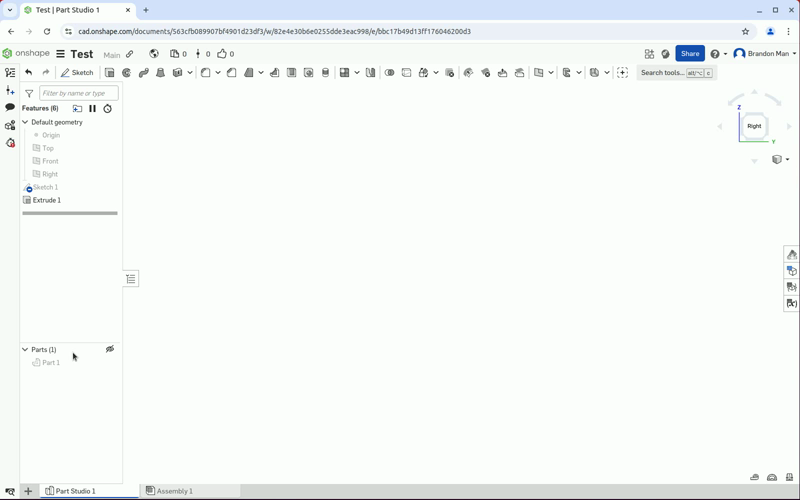
key(right)
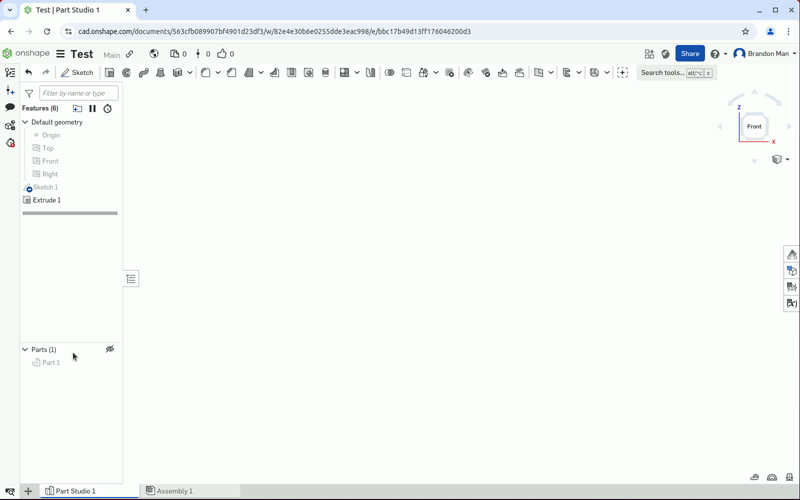
key_up(shift)
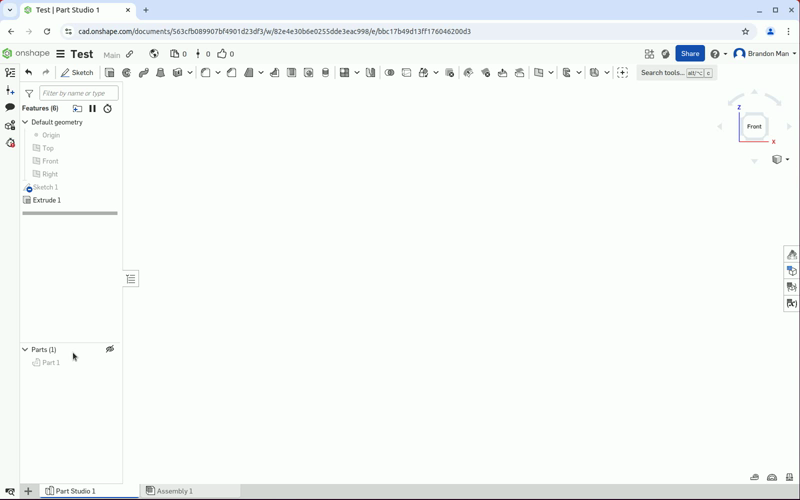
key(space)
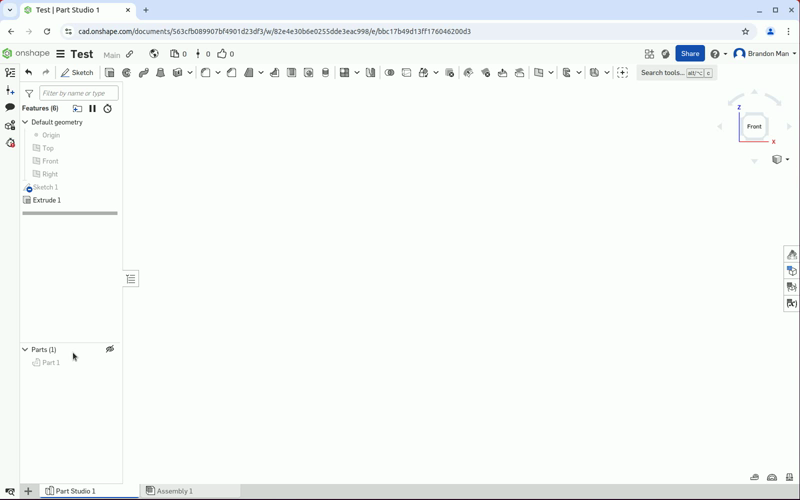
key_down(shift)
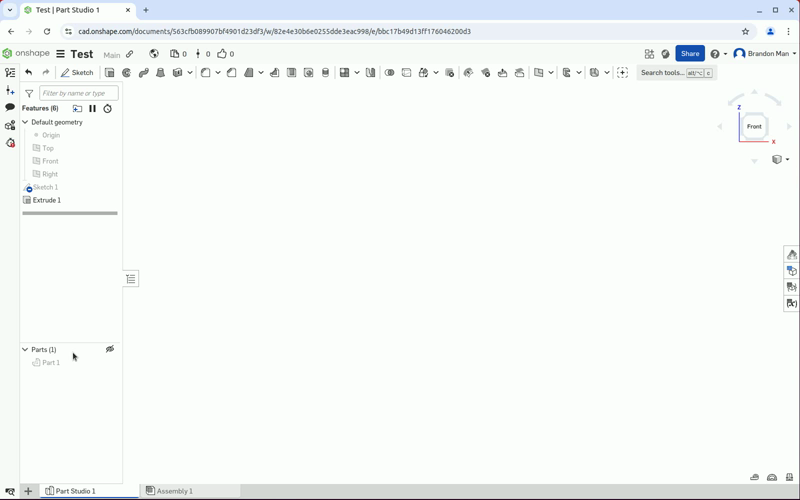
key(down)
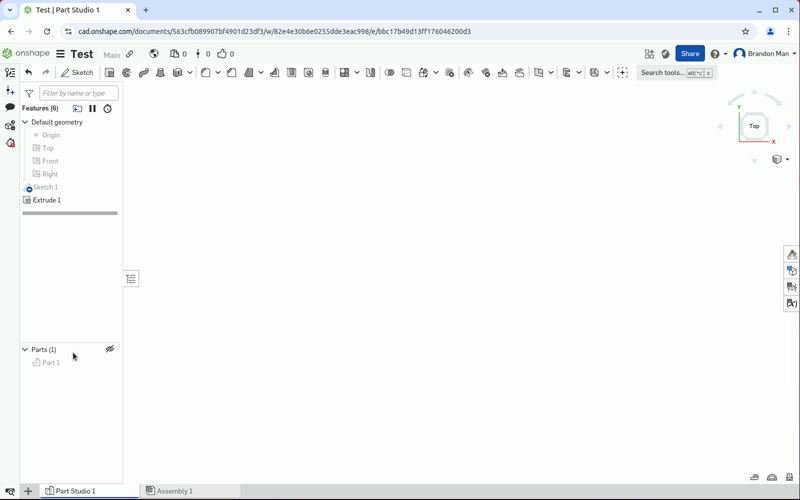
key_up(shift)
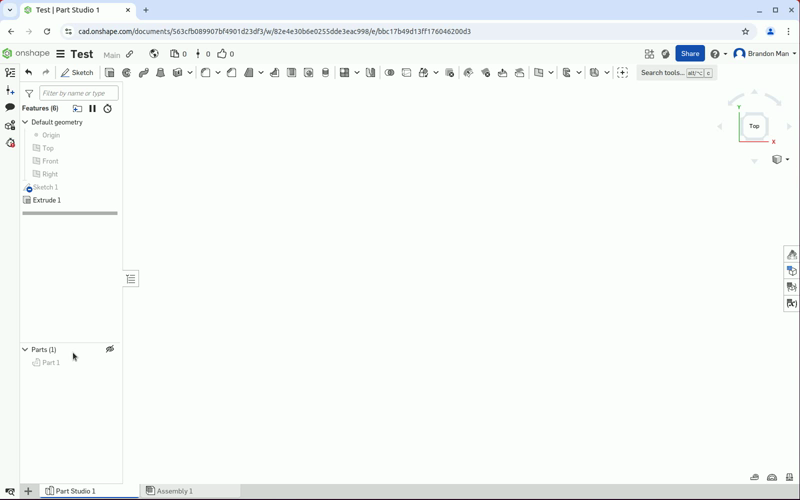
mouse_move(73, 352)
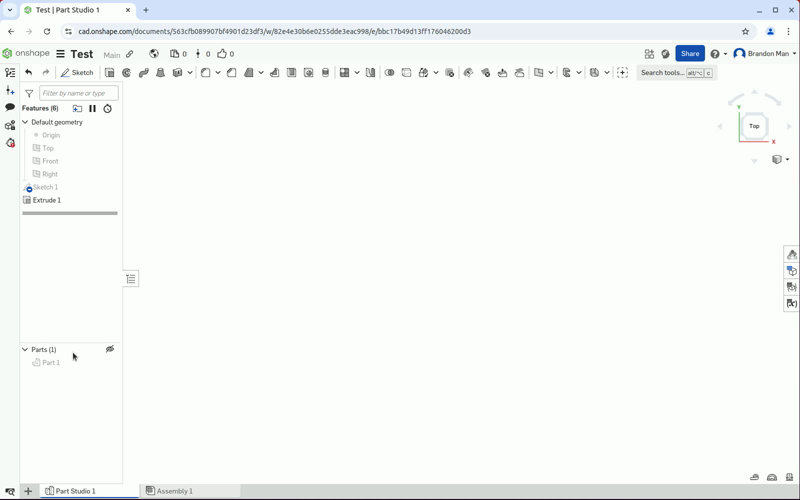
key(shift+y)
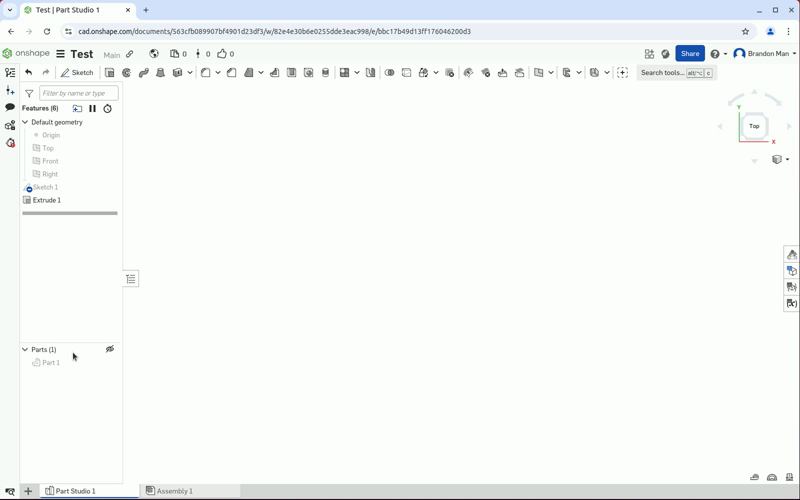
key(shift+s)
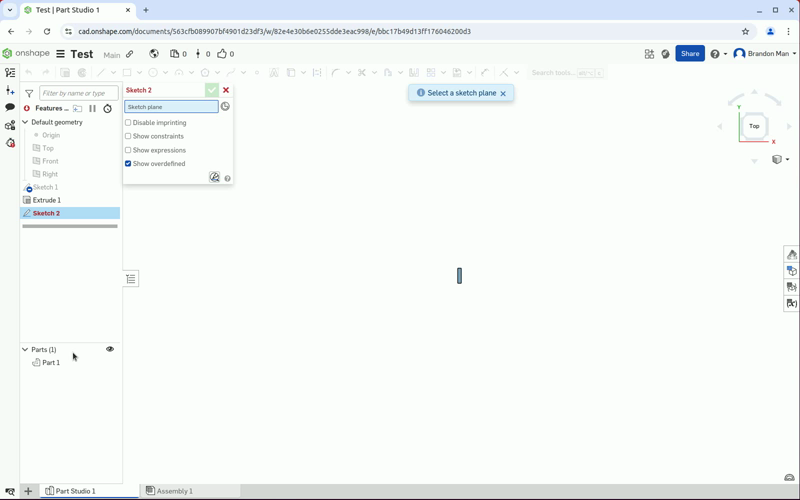
mouse_move(73, 150)
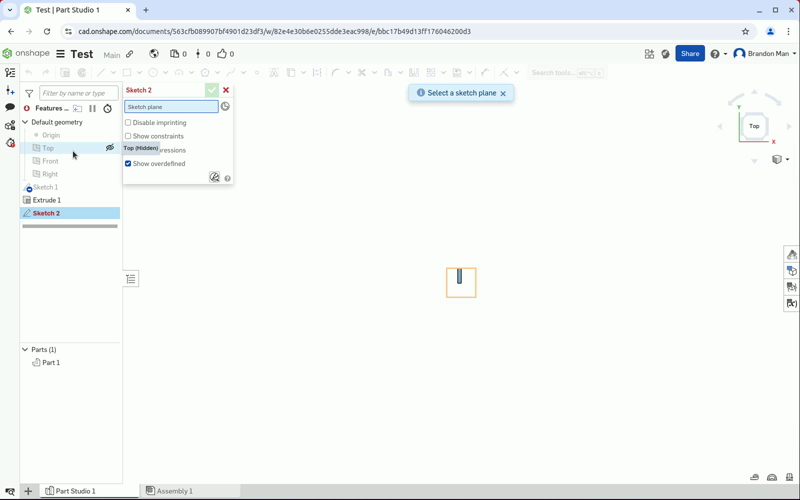
click(73, 150)
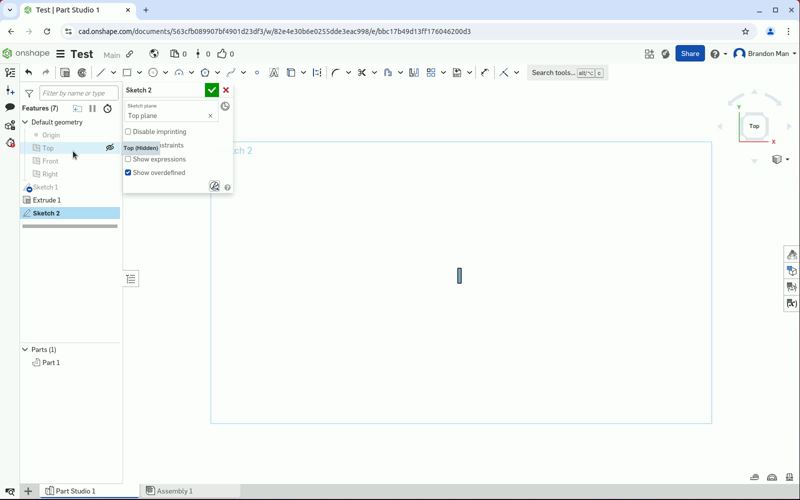
mouse_move(73, 352)
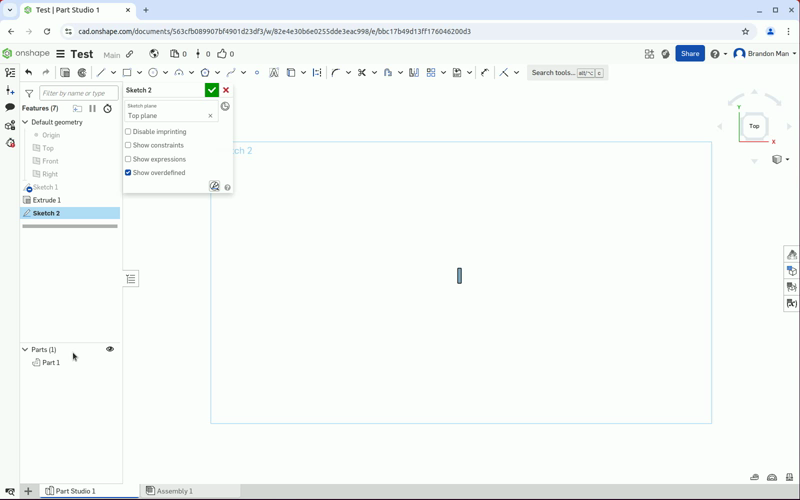
key(y)
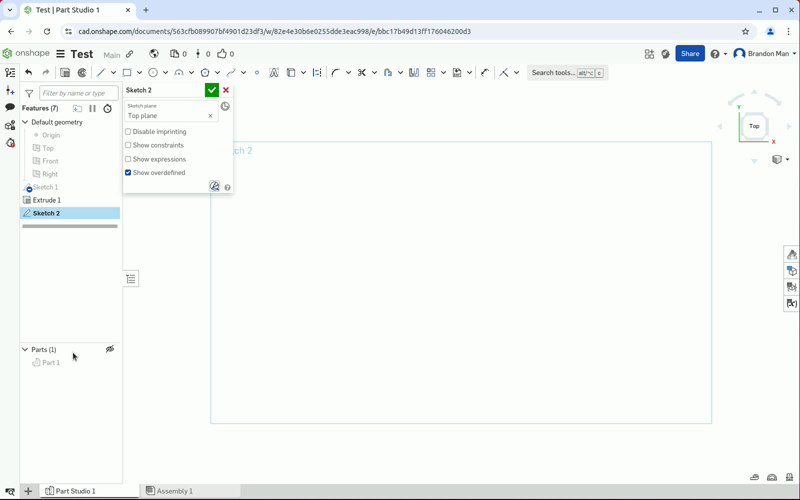
key(l)
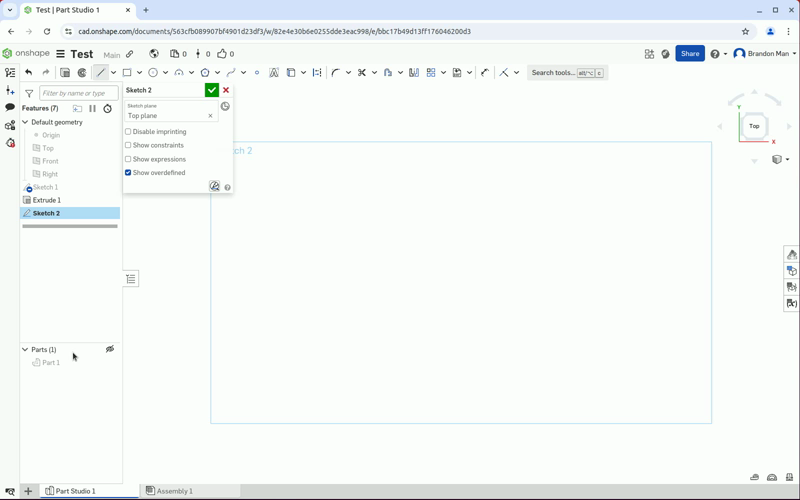
key_down(shift)
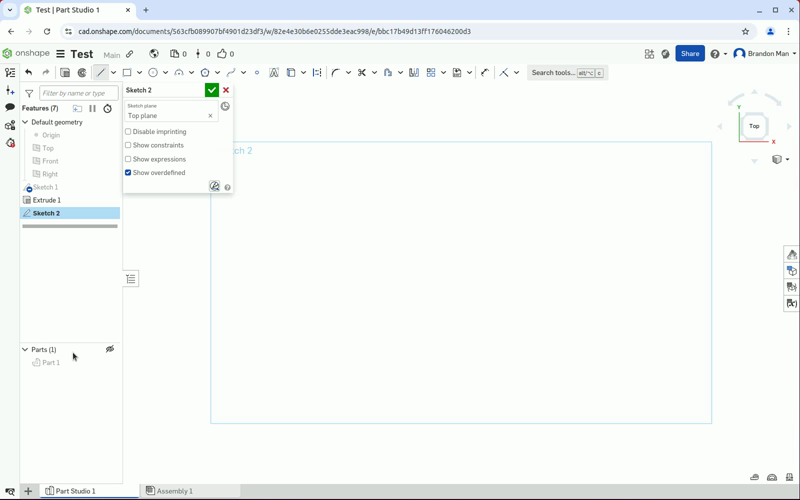
mouse_move(320, 268)
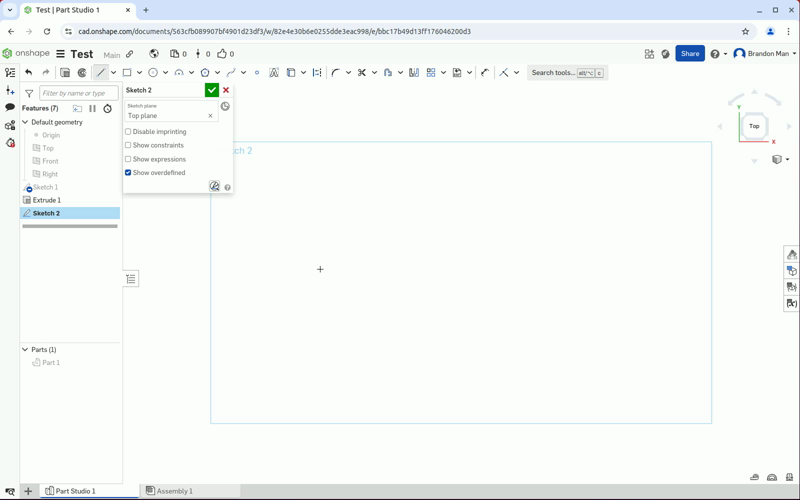
click(320, 268)
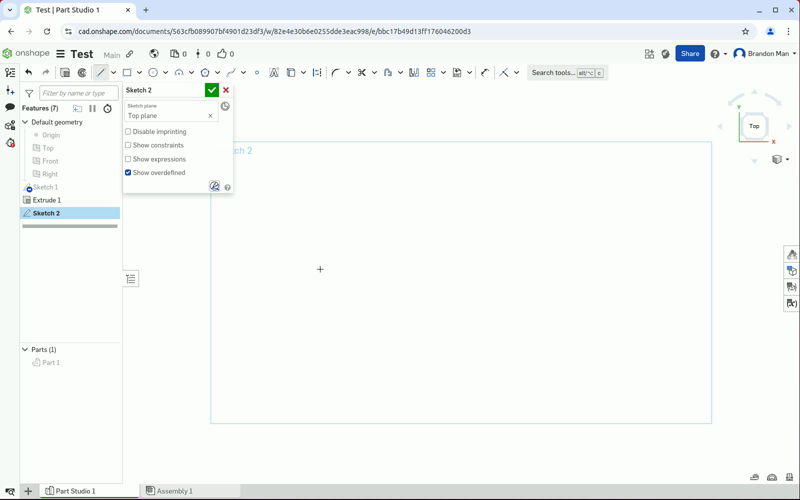
key_up(shift)
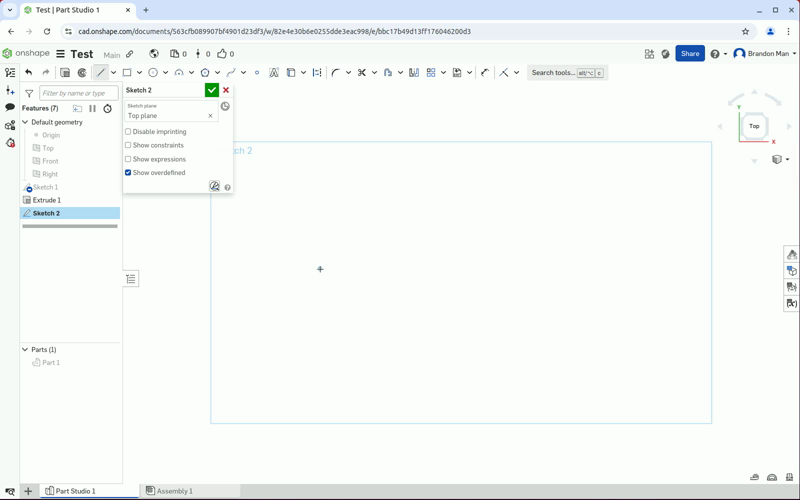
key_down(shift)
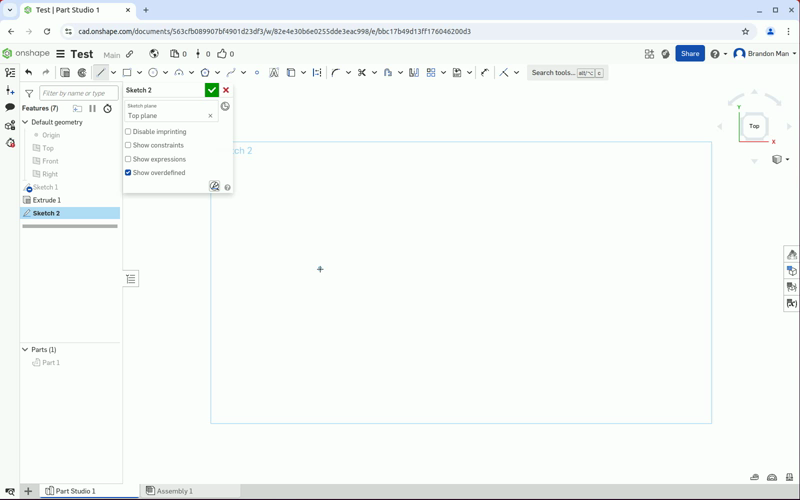
mouse_move(460, 268)
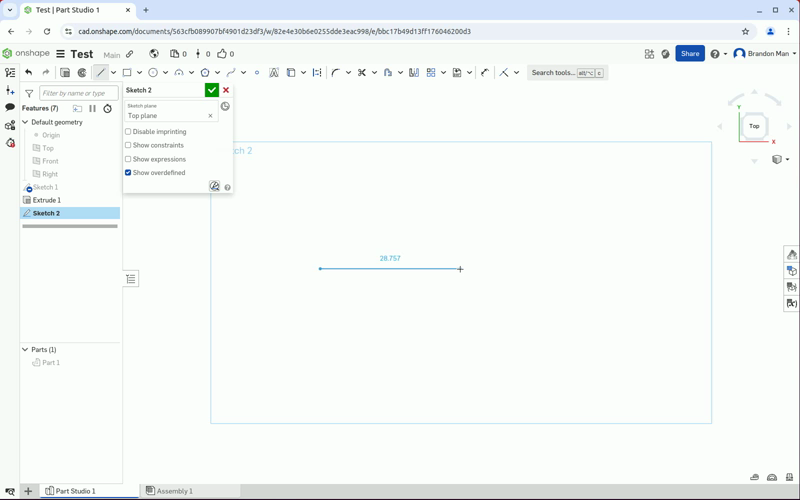
click(460, 268)
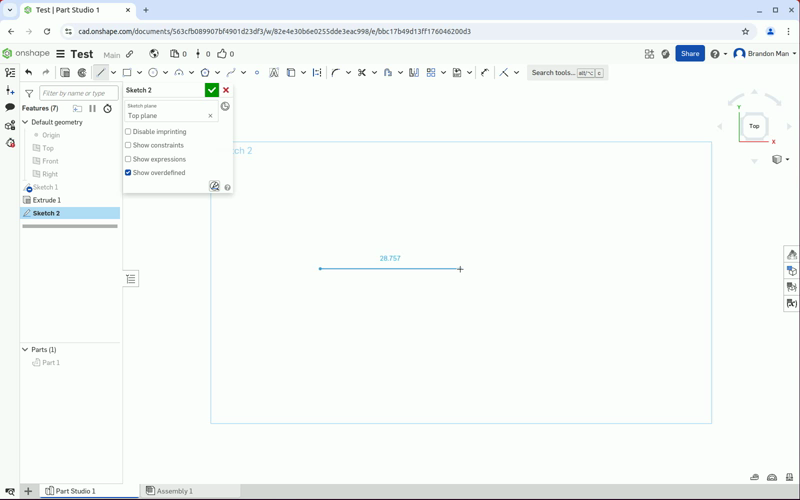
key_up(shift)
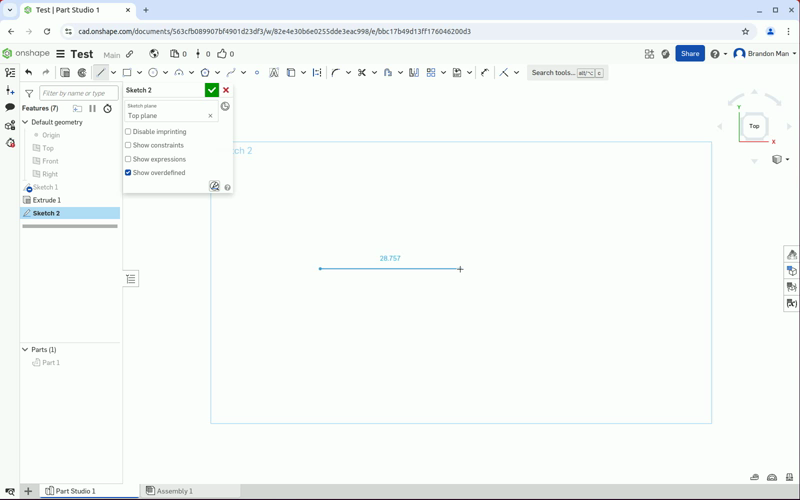
key_down(shift)
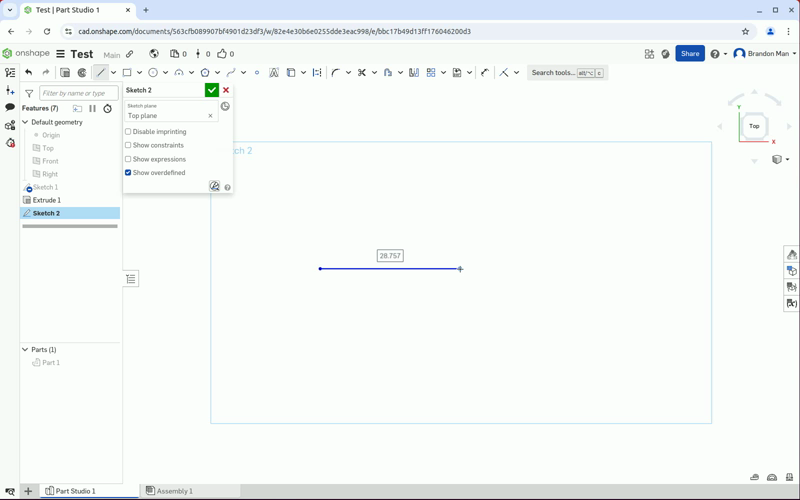
mouse_move(490, 268)
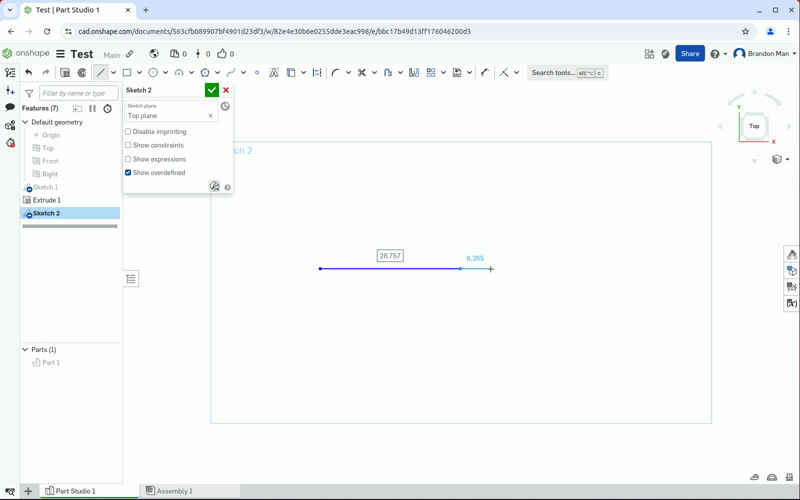
mouse_move(460, 264)
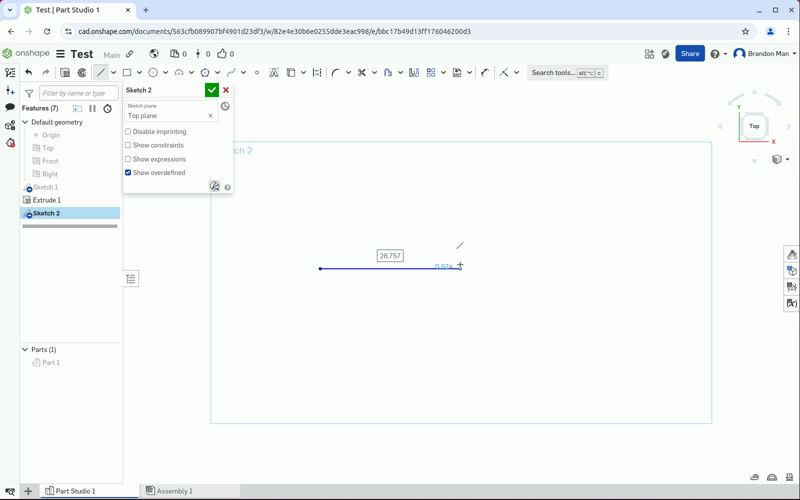
scroll(6)
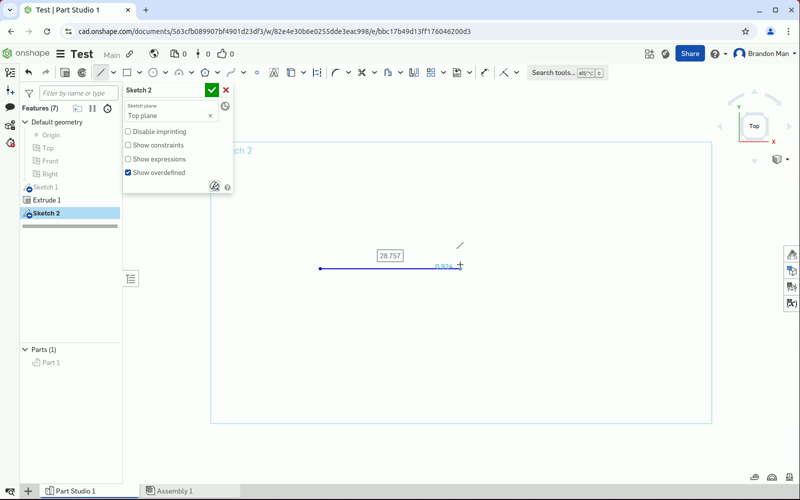
scroll(6)
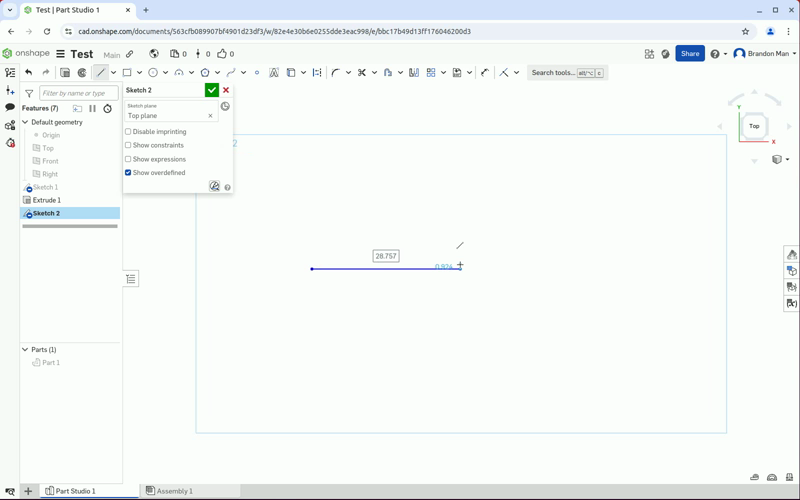
scroll(6)
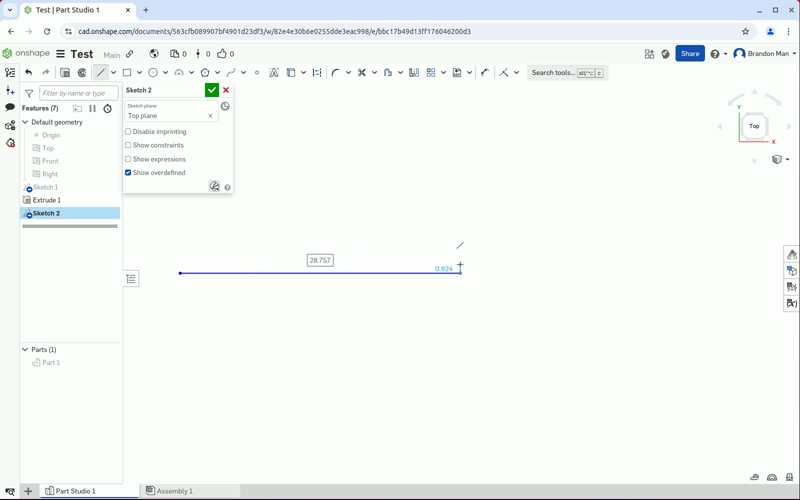
scroll(6)
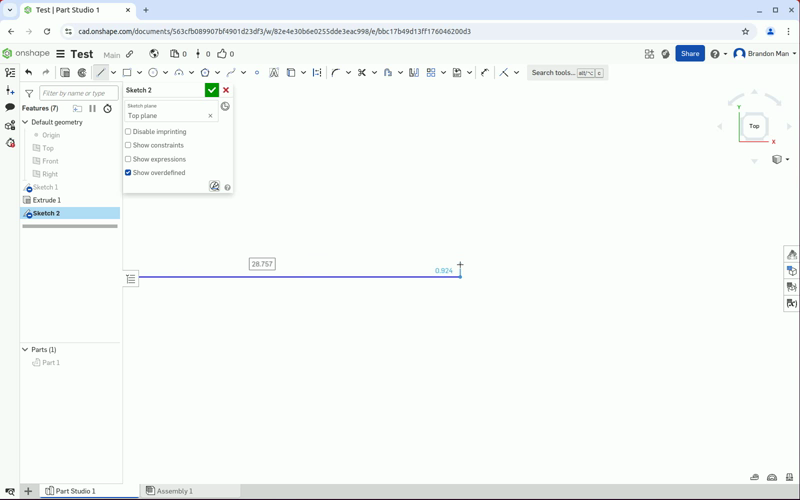
scroll(6)
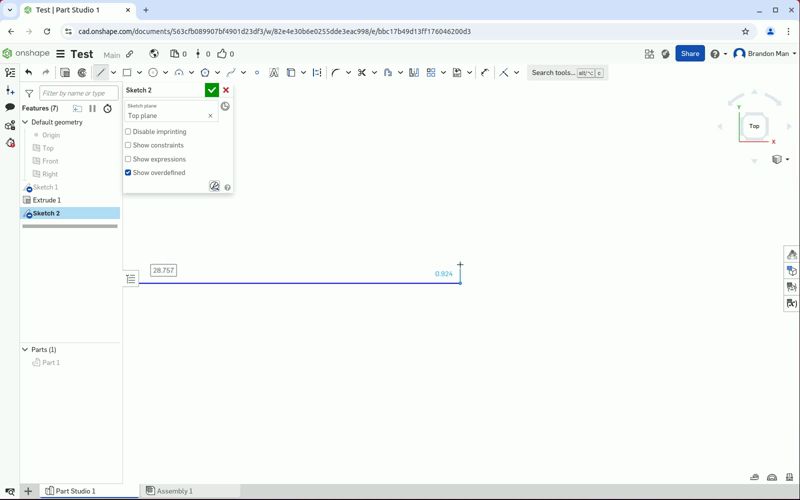
scroll(6)
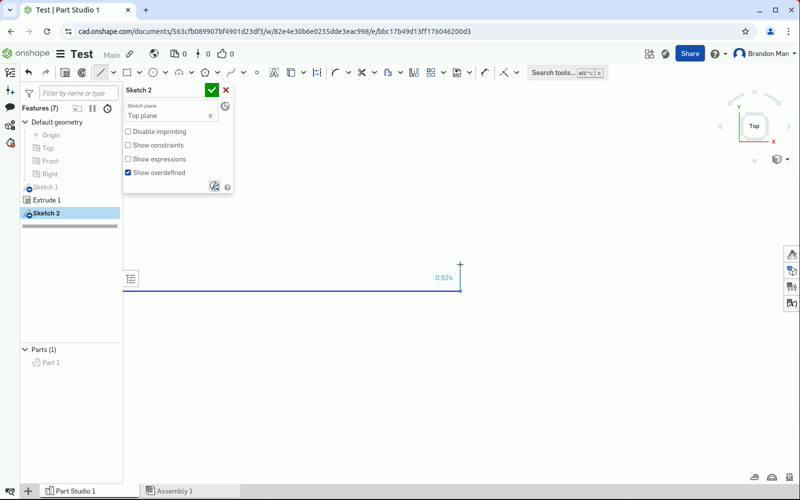
scroll(6)
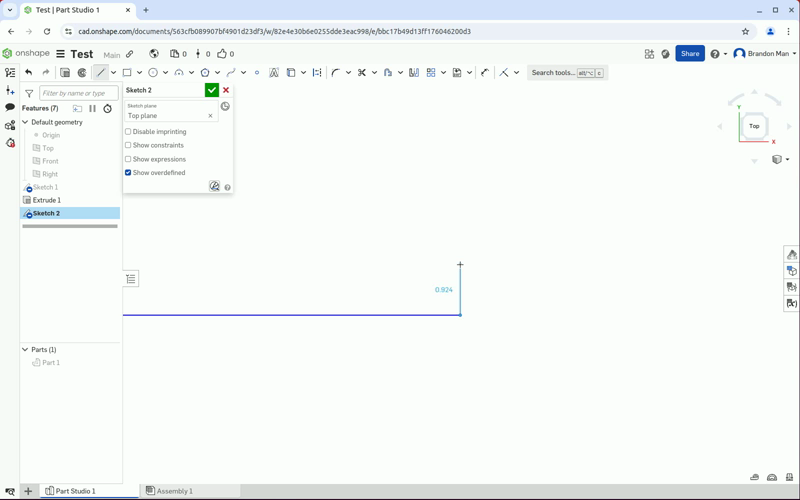
click(460, 264)
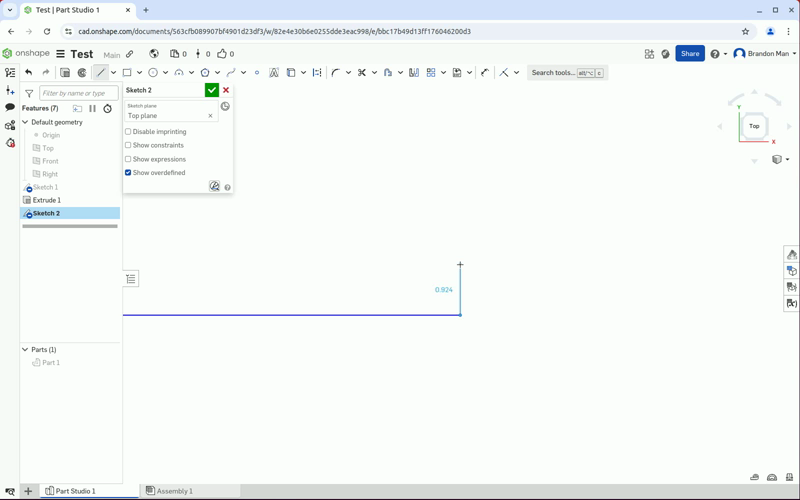
scroll(-6)
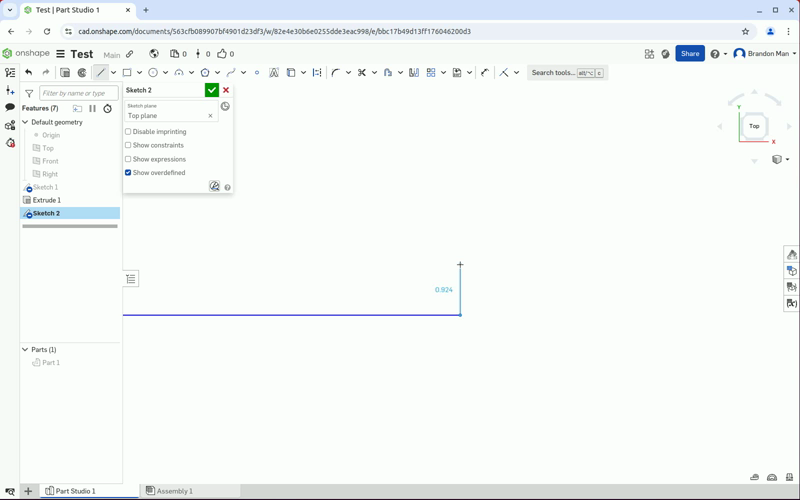
scroll(-6)
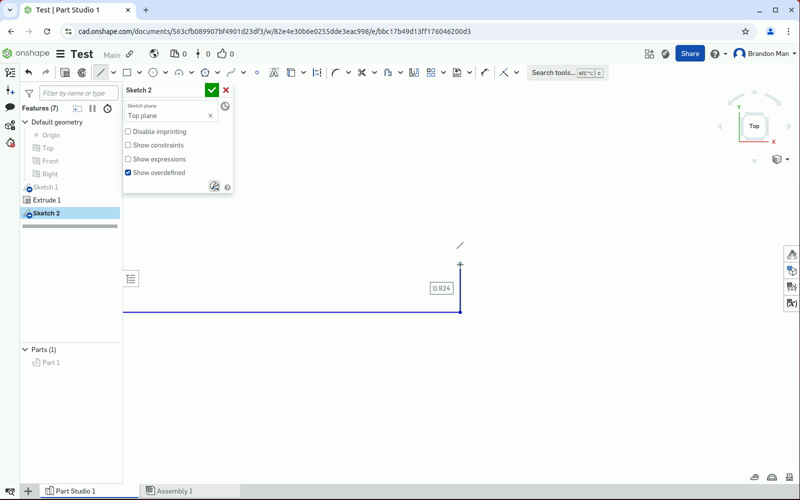
scroll(-6)
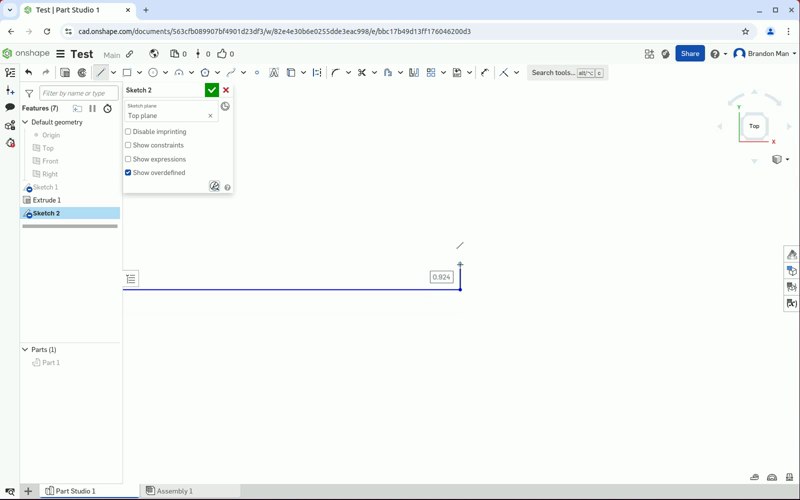
scroll(-6)
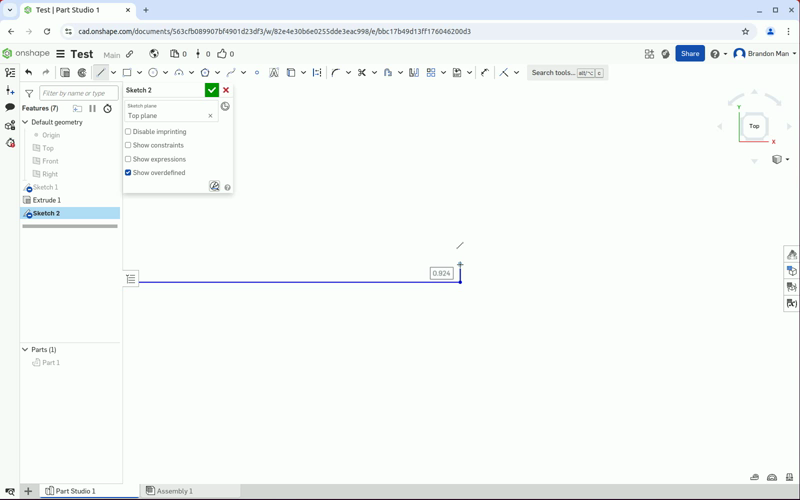
scroll(-6)
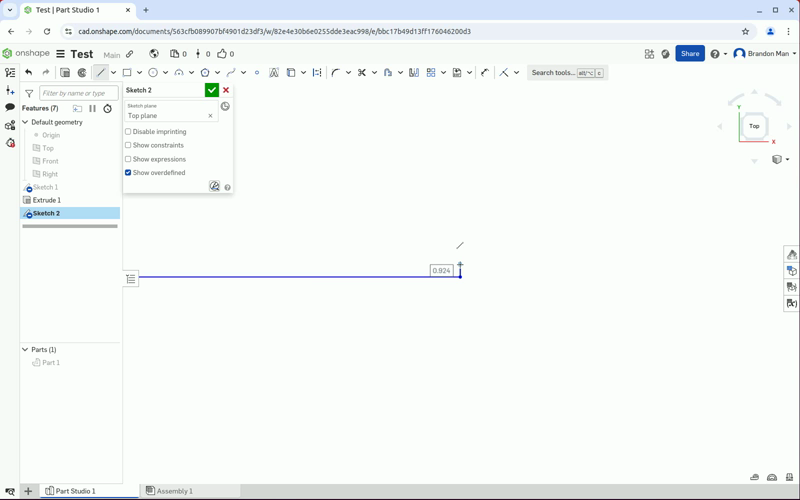
scroll(-6)
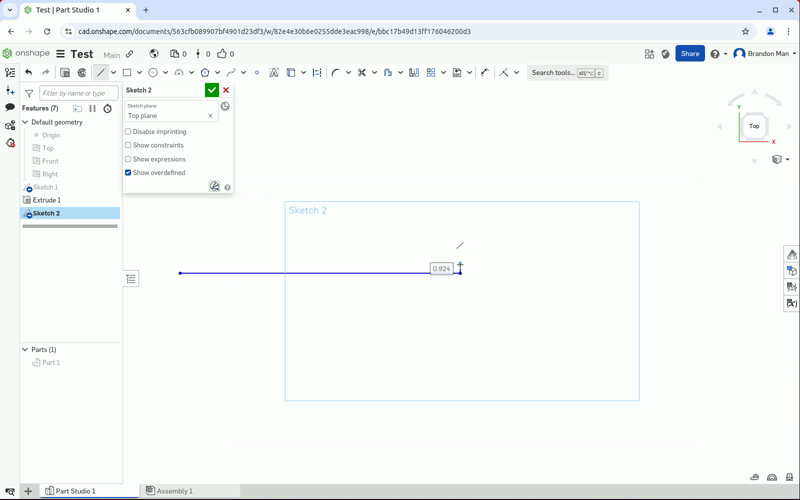
scroll(-6)
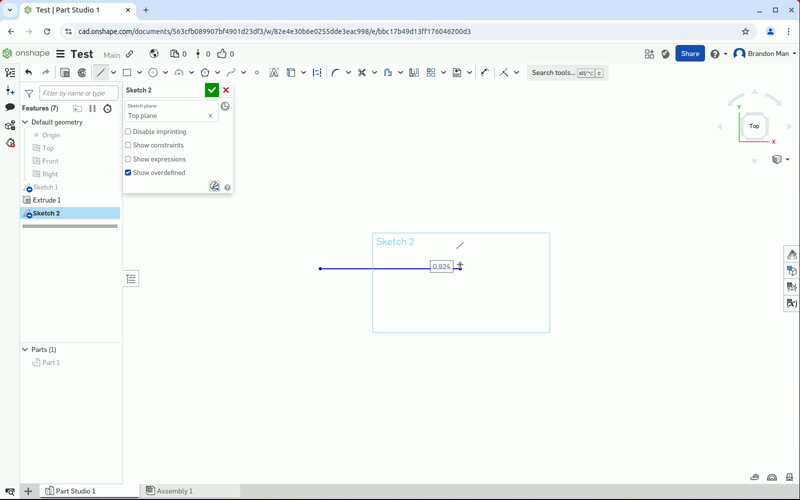
key_up(shift)
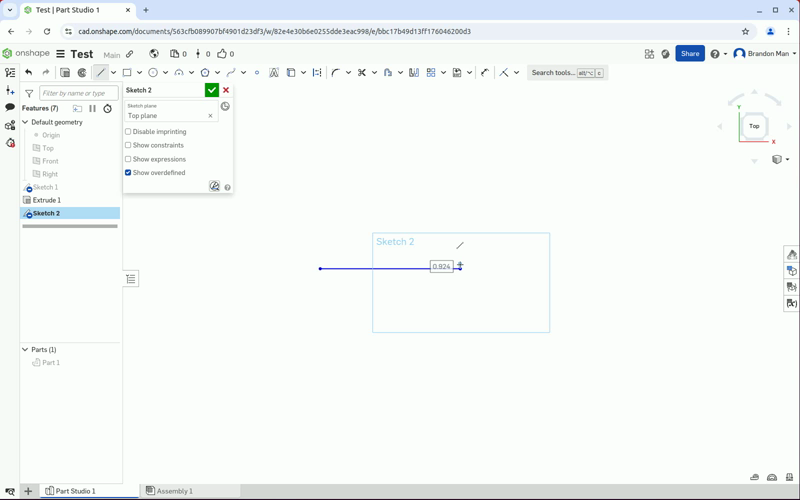
key_down(shift)
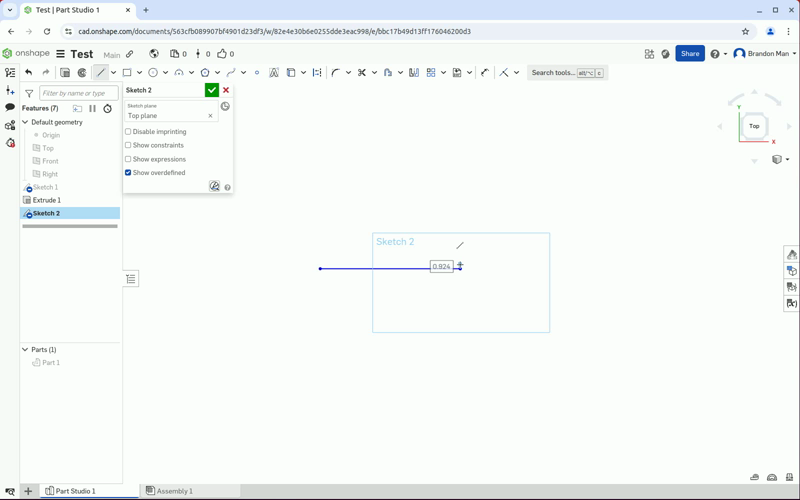
mouse_move(320, 264)
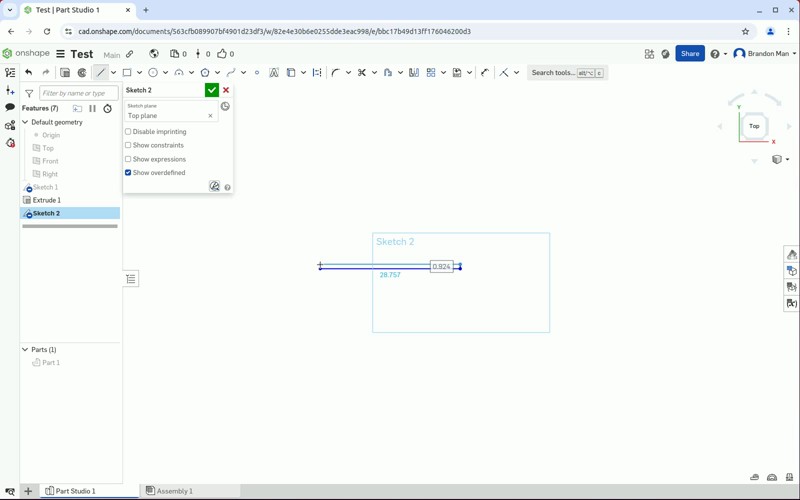
click(320, 264)
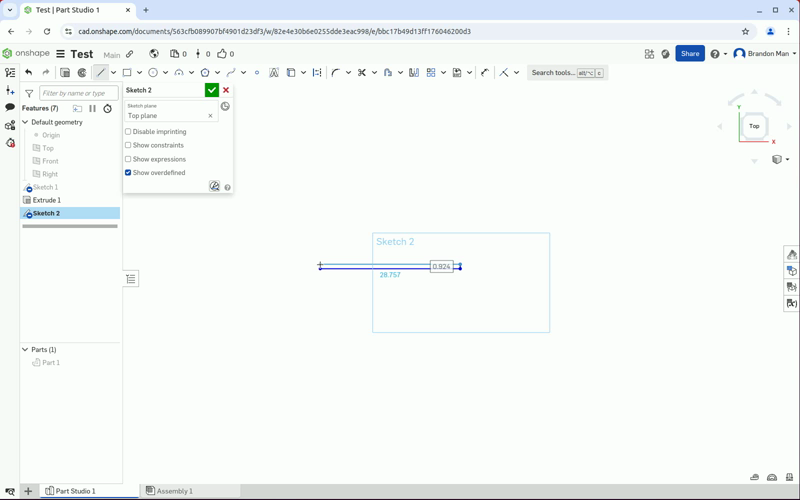
key_up(shift)
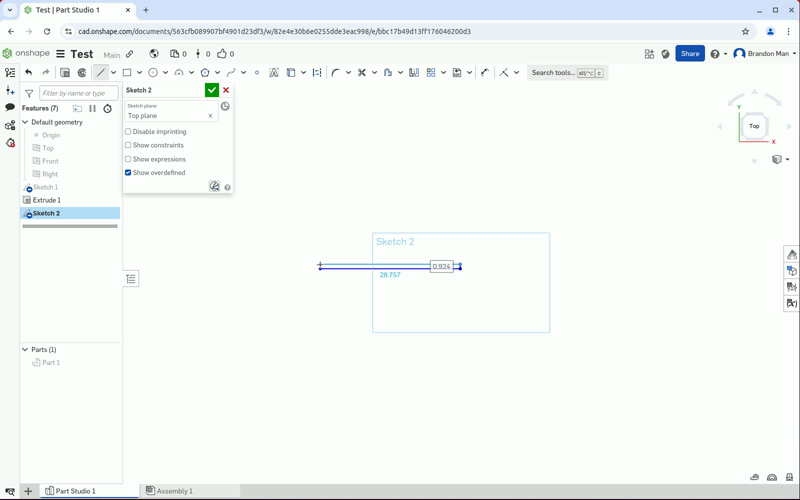
mouse_move(350, 264)
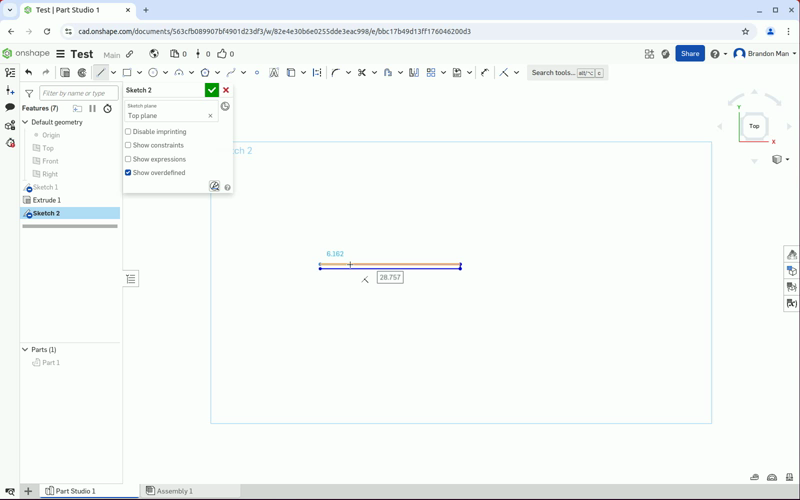
key_down(shift)
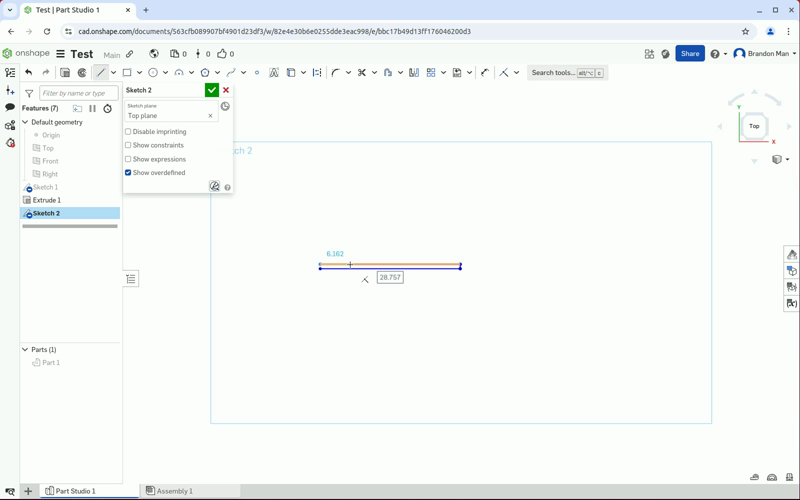
mouse_move(320, 268)
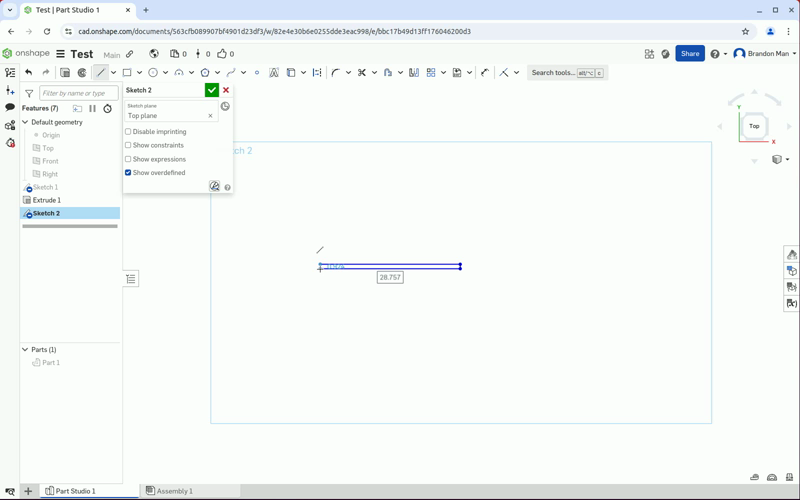
scroll(6)
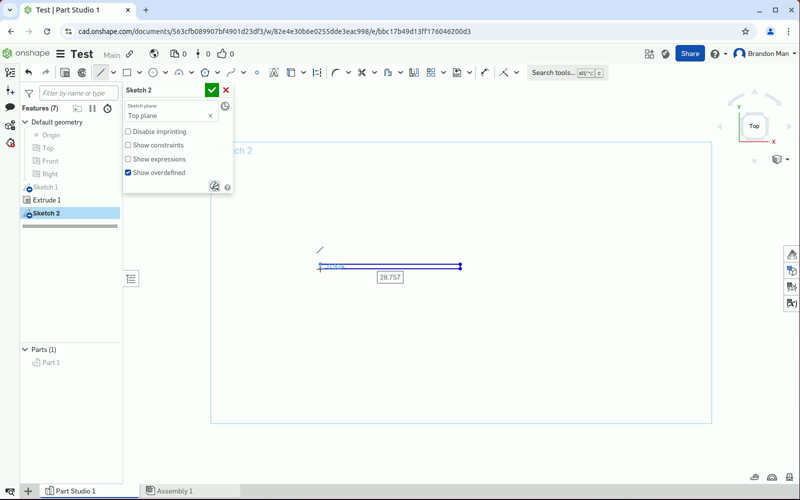
scroll(6)
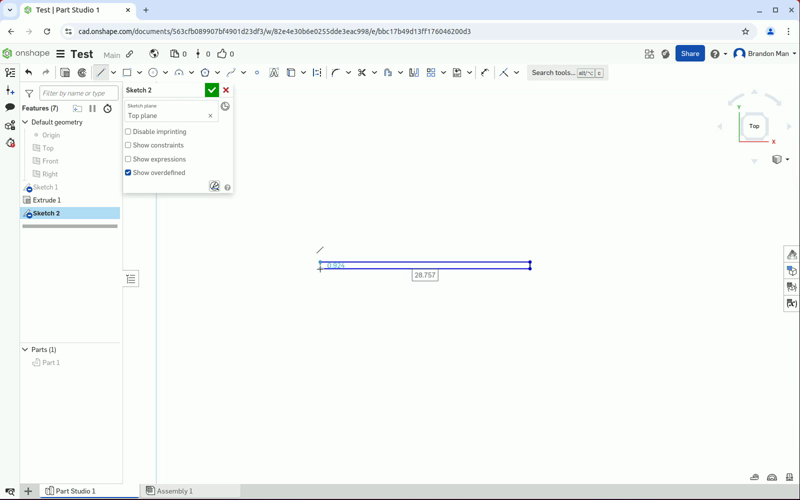
scroll(6)
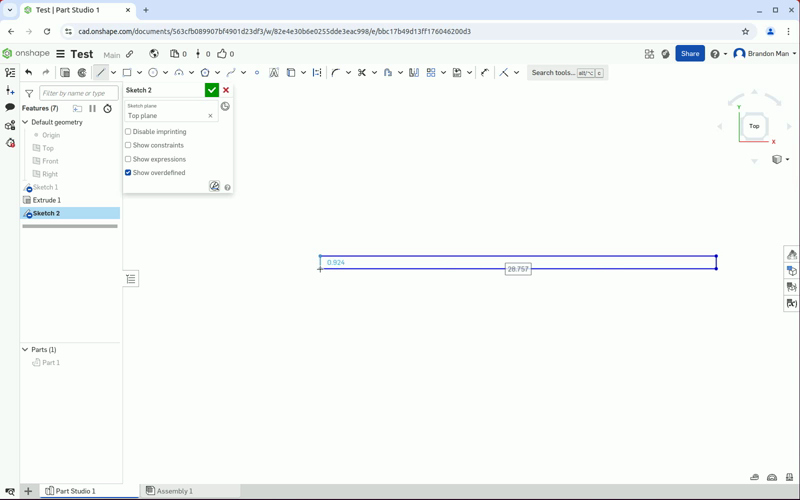
scroll(6)
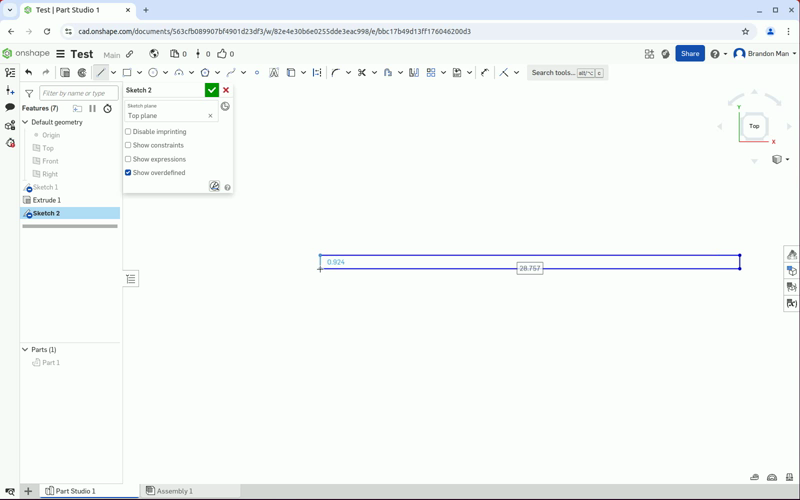
scroll(6)
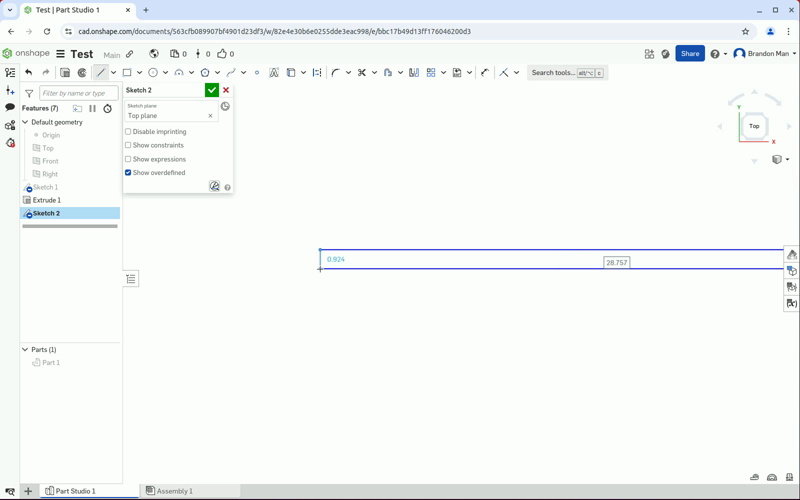
scroll(6)
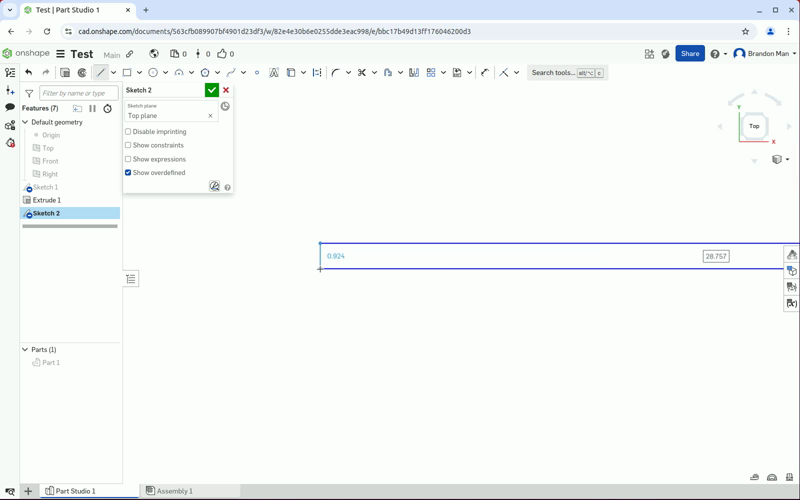
scroll(6)
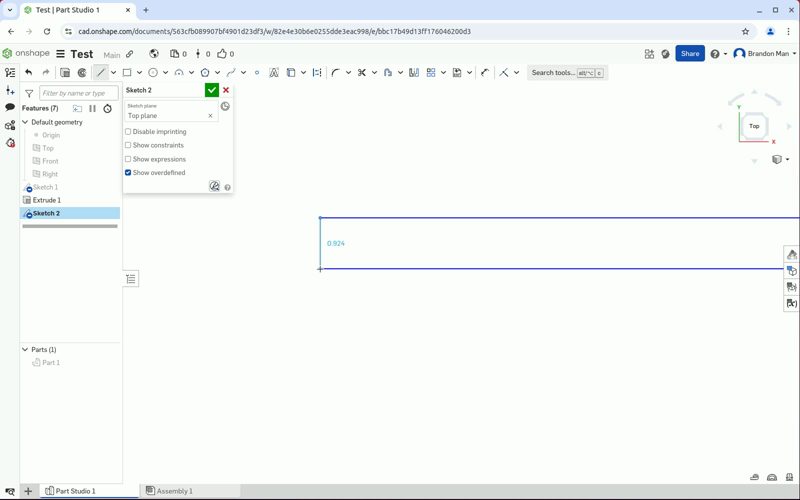
key_up(shift)
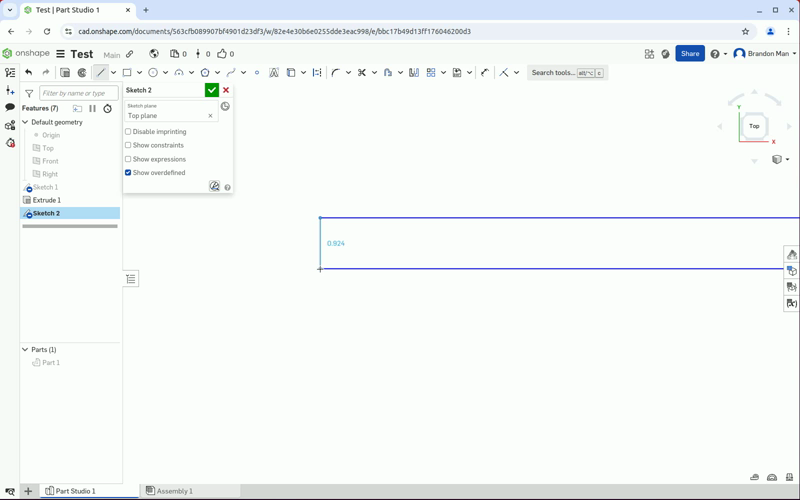
click(320, 268)
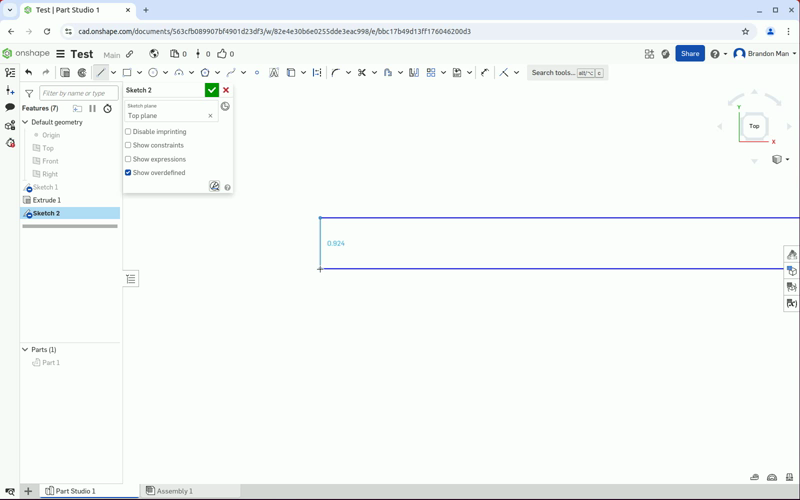
scroll(-6)
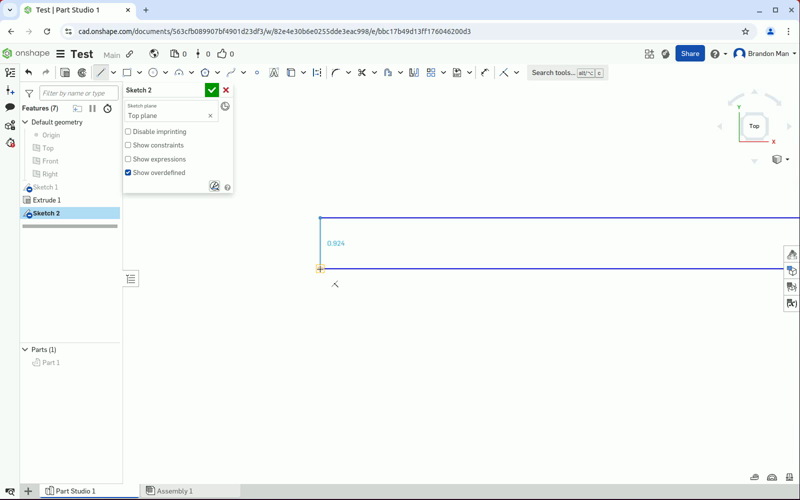
scroll(-6)
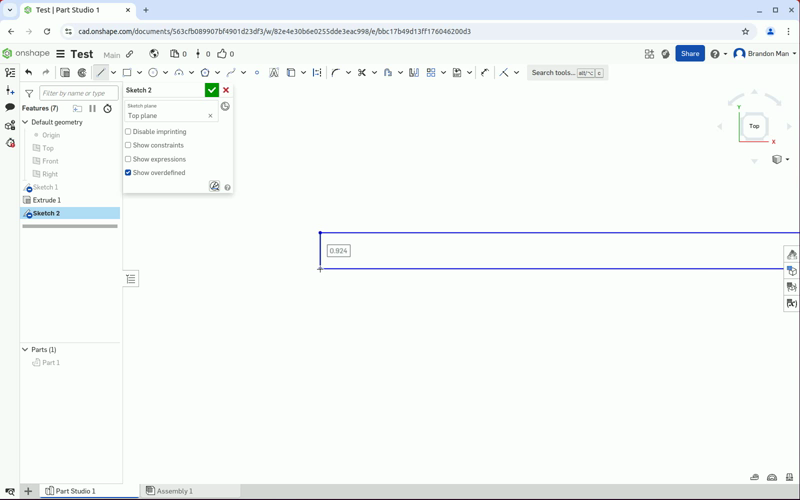
scroll(-6)
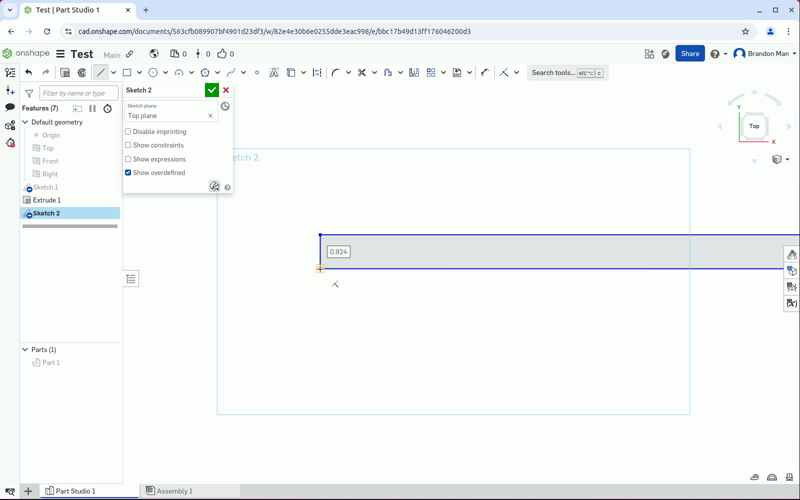
scroll(-6)
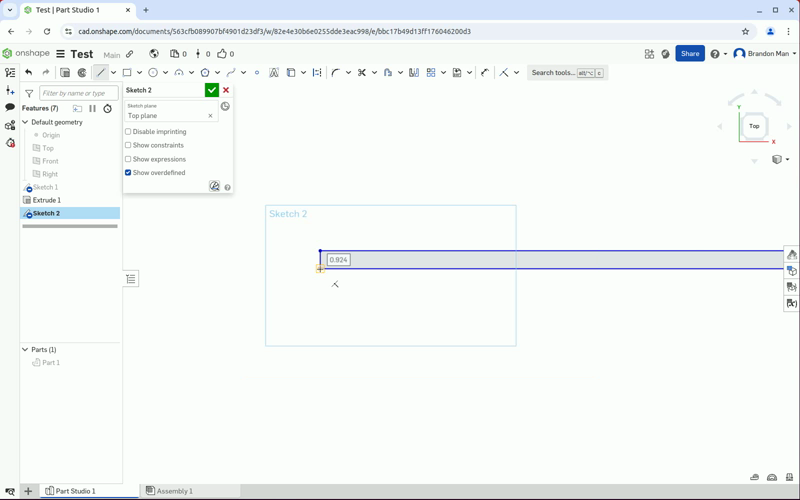
scroll(-6)
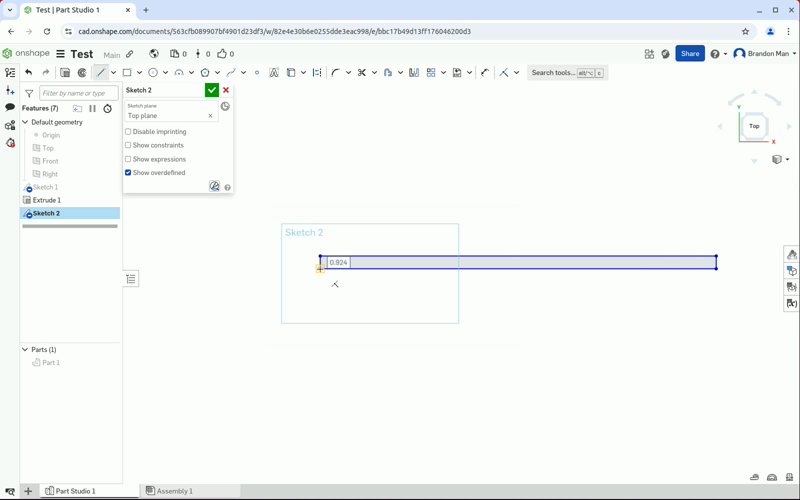
scroll(-6)
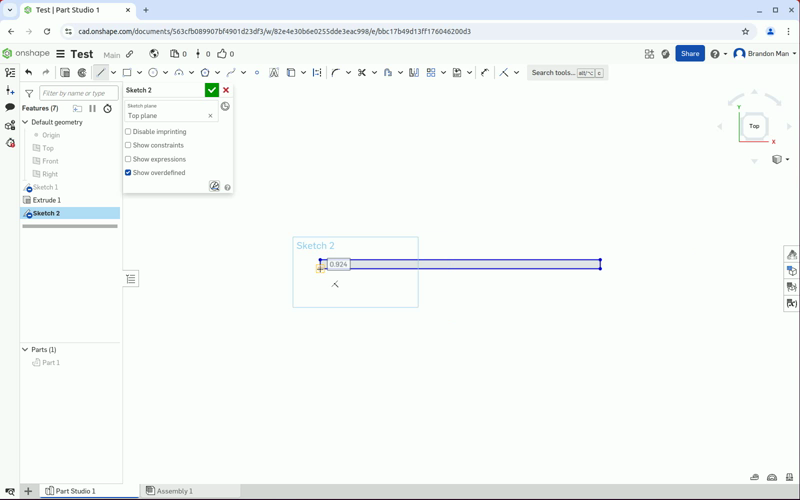
scroll(-6)
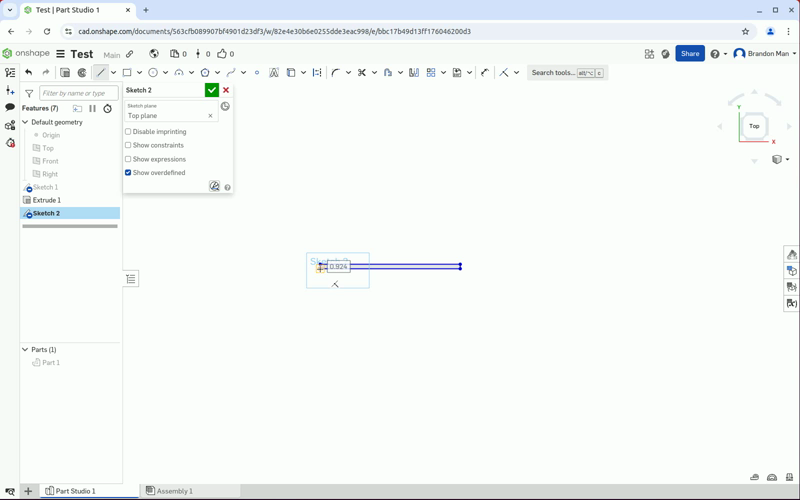
key(esc)
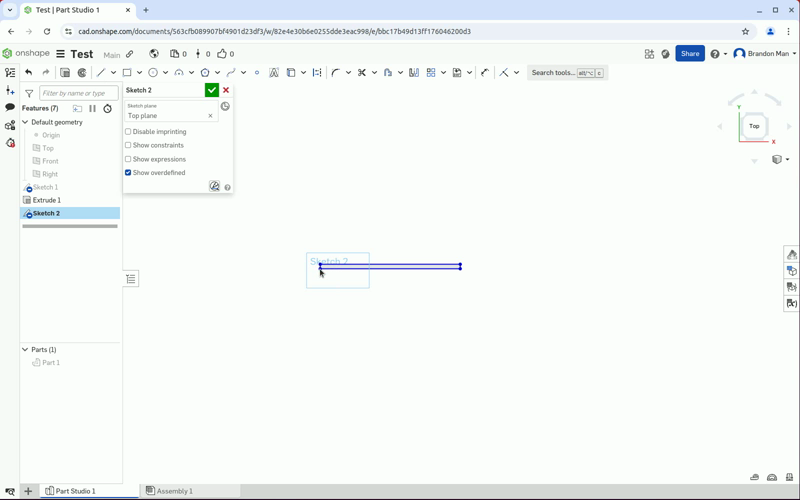
mouse_move(344, 265)
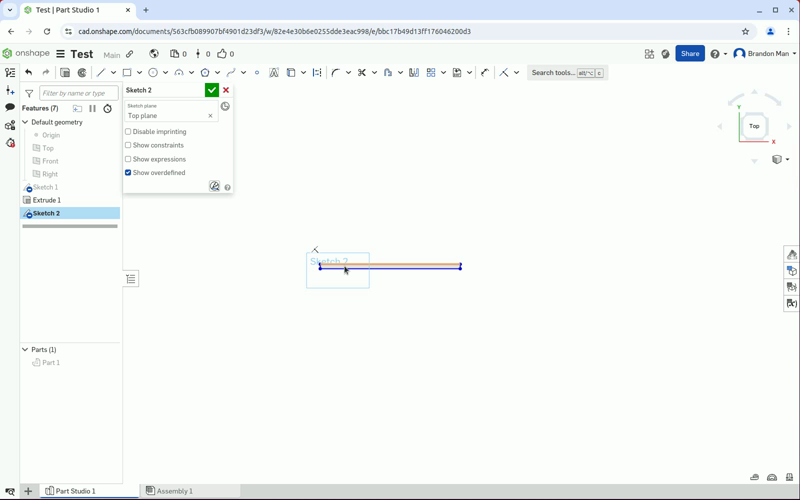
scroll(6)
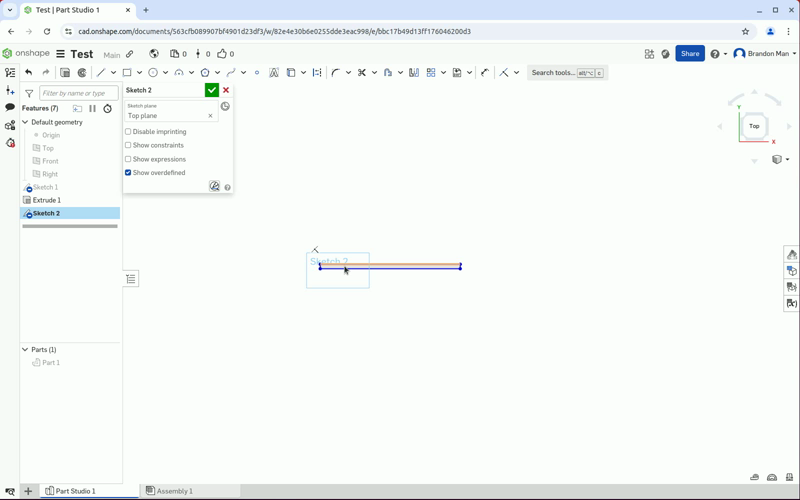
scroll(6)
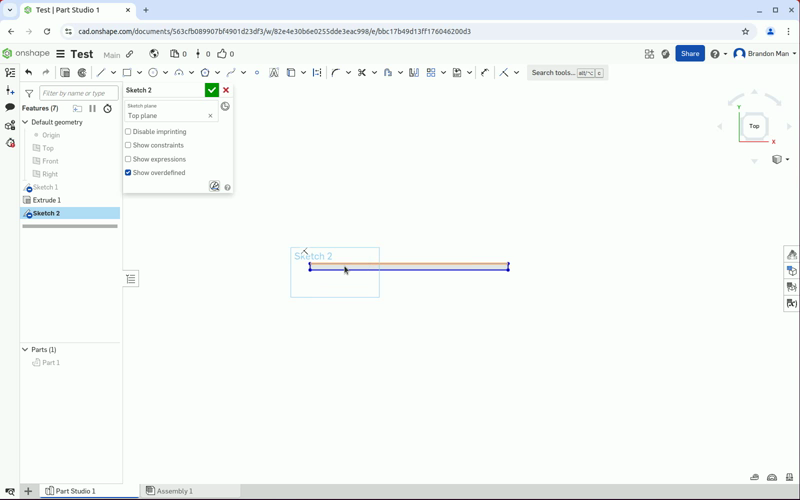
scroll(6)
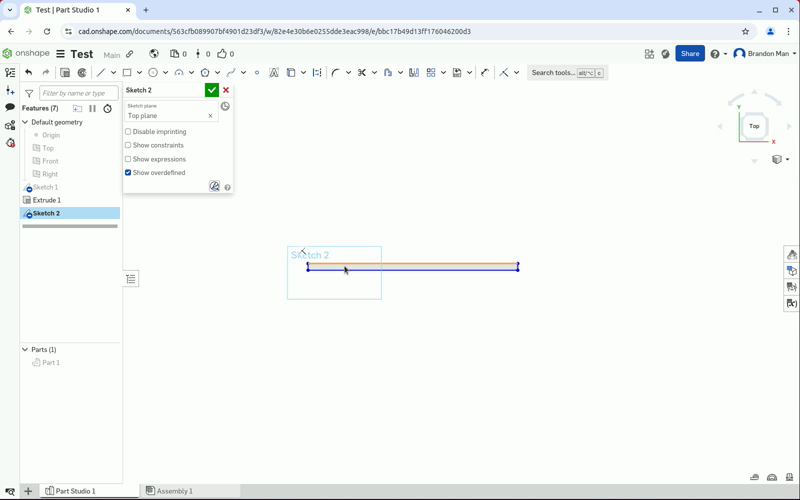
scroll(6)
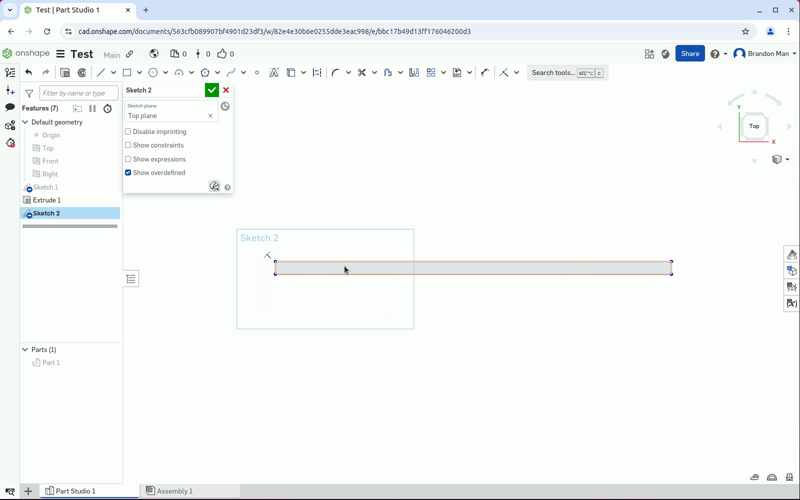
scroll(6)
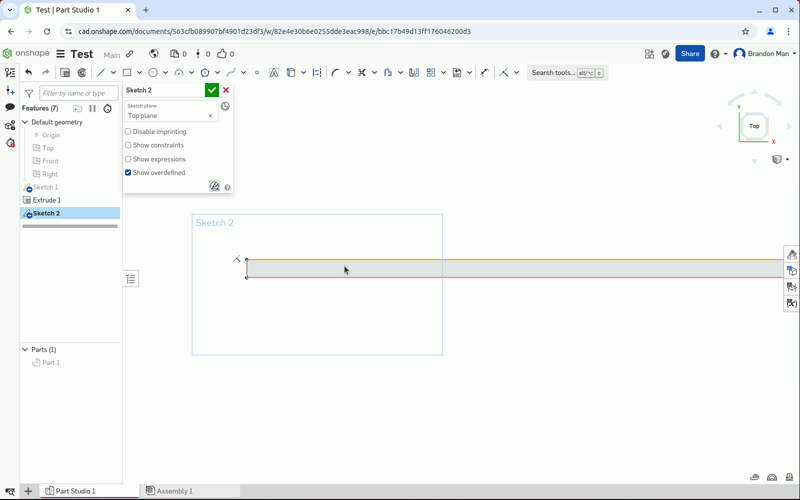
scroll(6)
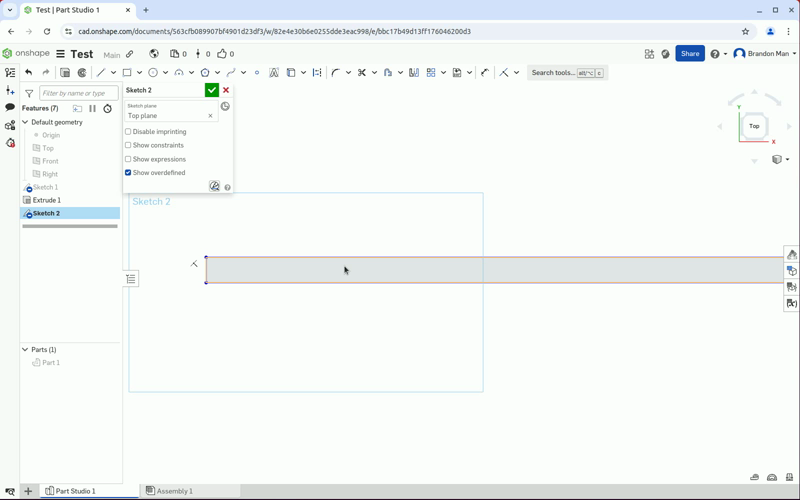
scroll(6)
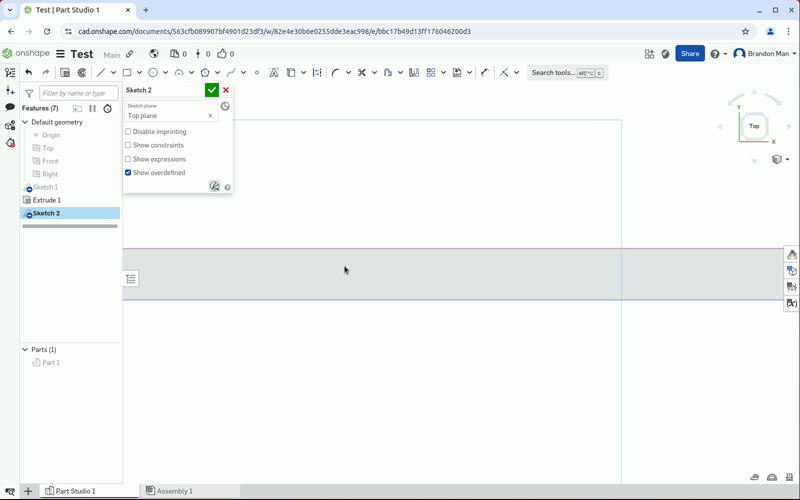
click(344, 265)
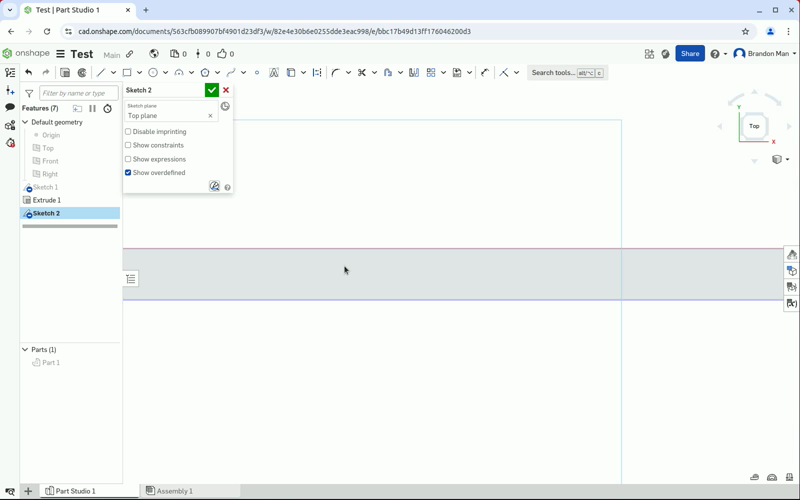
scroll(-6)
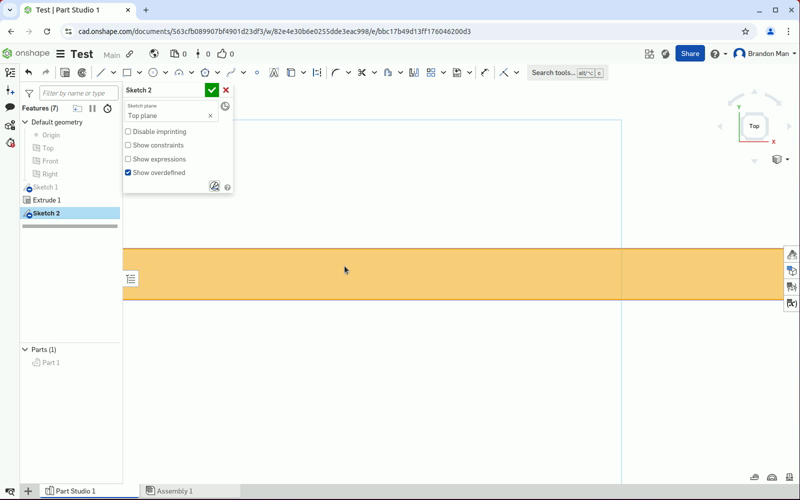
scroll(-6)
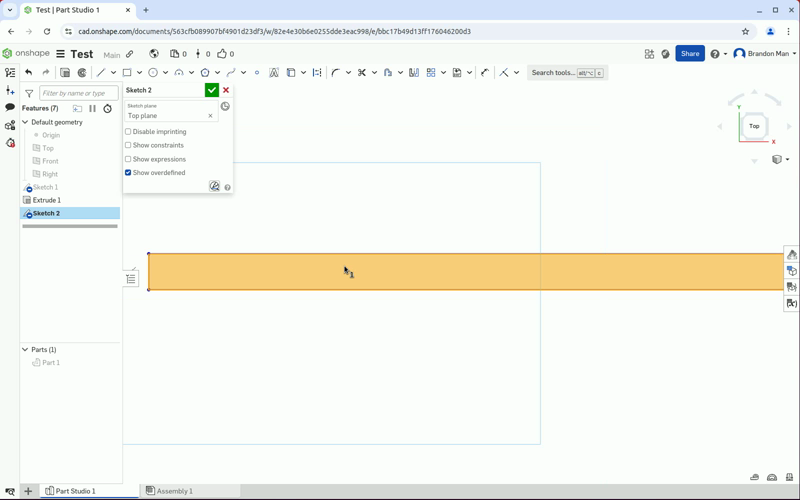
scroll(-6)
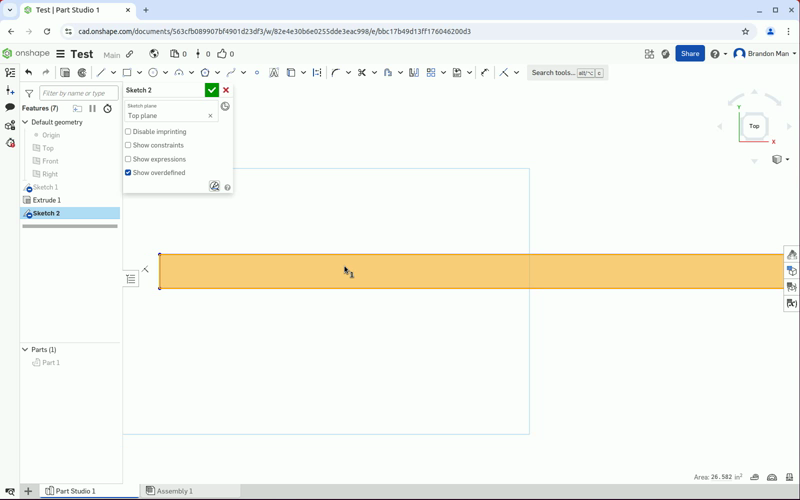
scroll(-6)
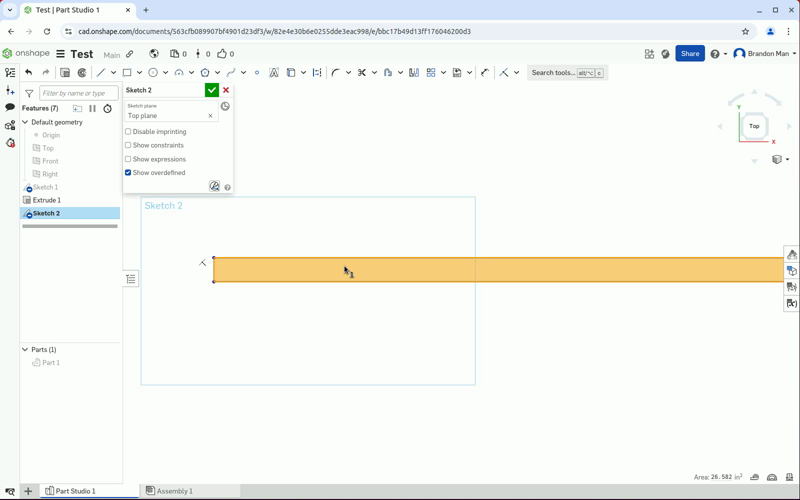
scroll(-6)
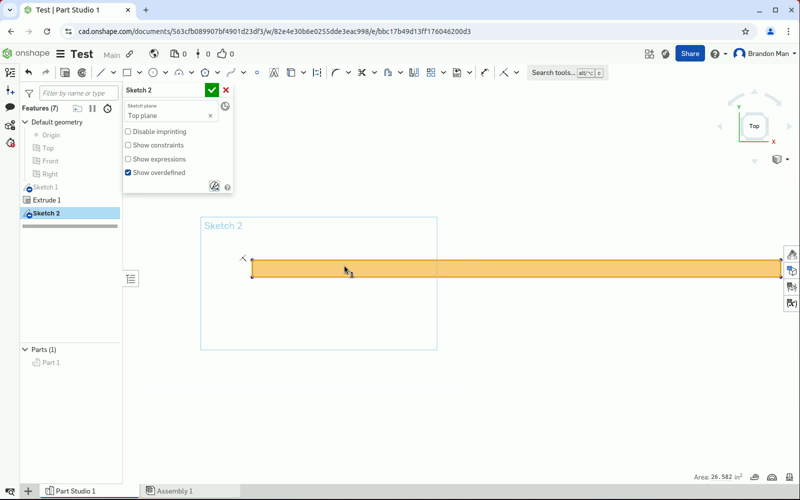
scroll(-6)
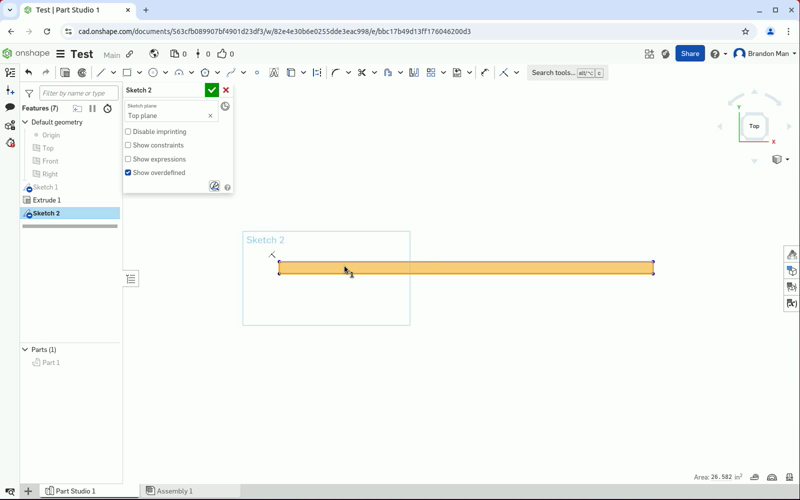
scroll(-6)
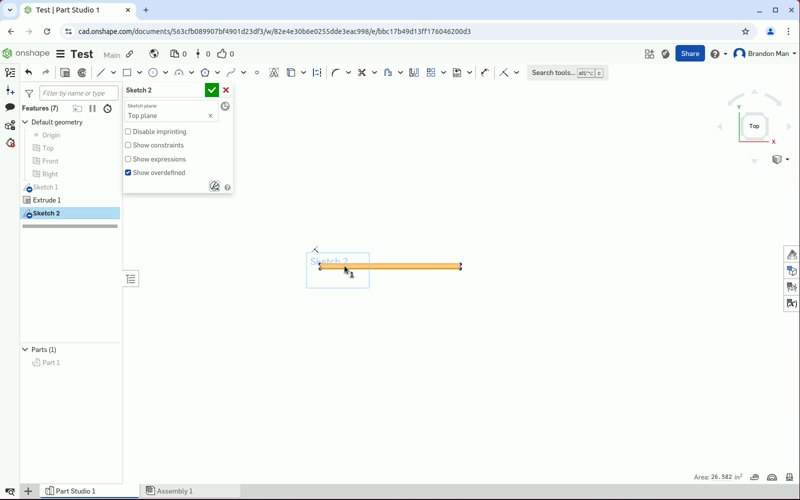
mouse_move(73, 352)
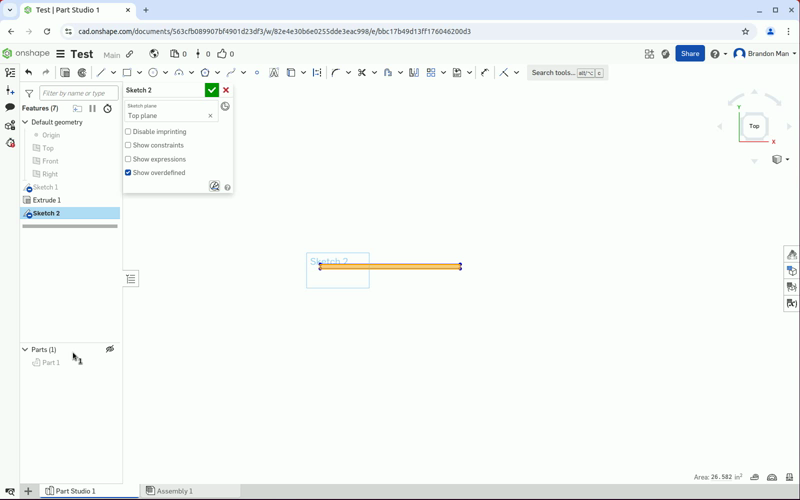
key(shift+y)
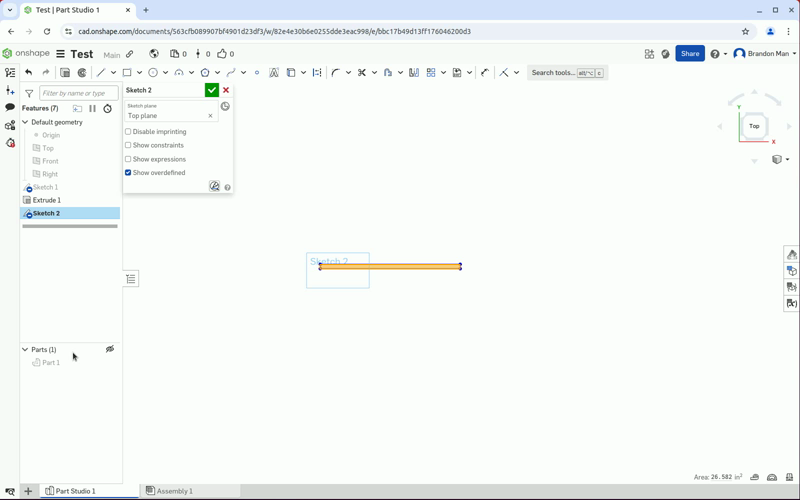
key(shift+e)
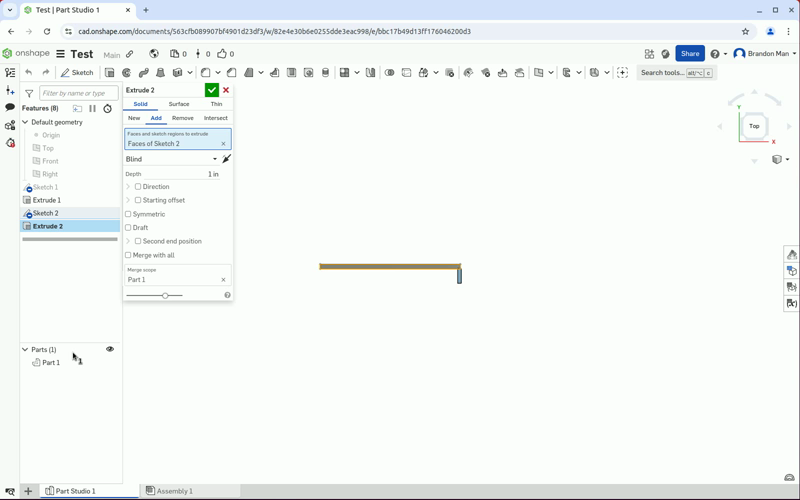
mouse_move(143, 106)
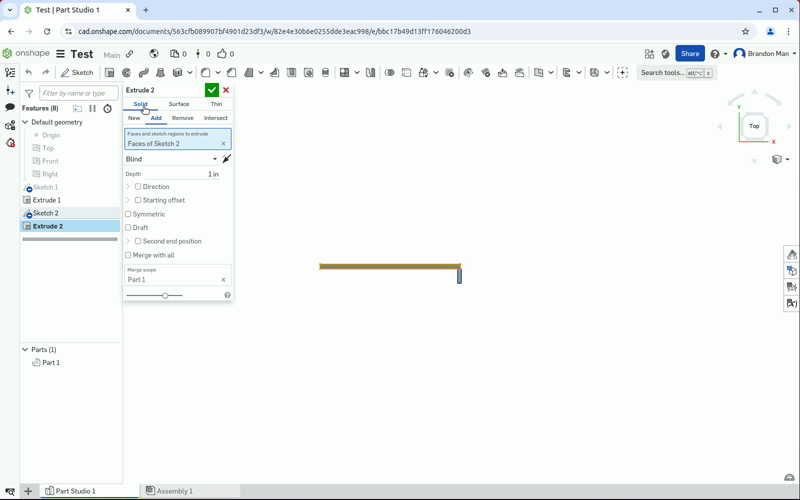
click(143, 106)
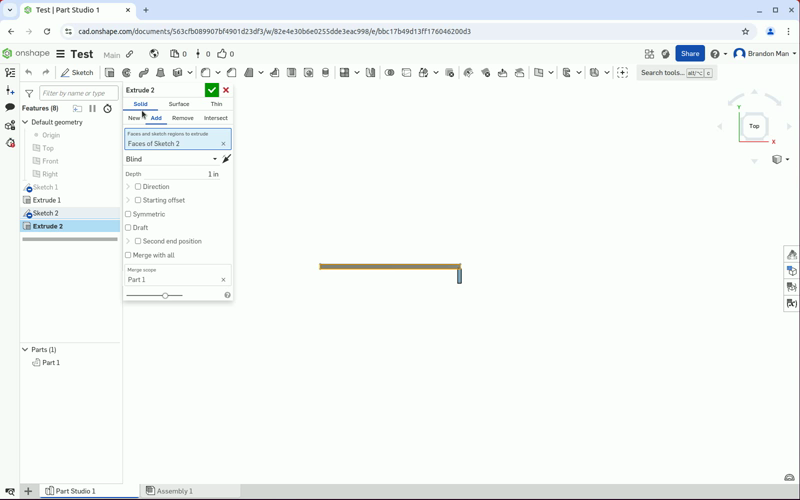
mouse_move(137, 120)
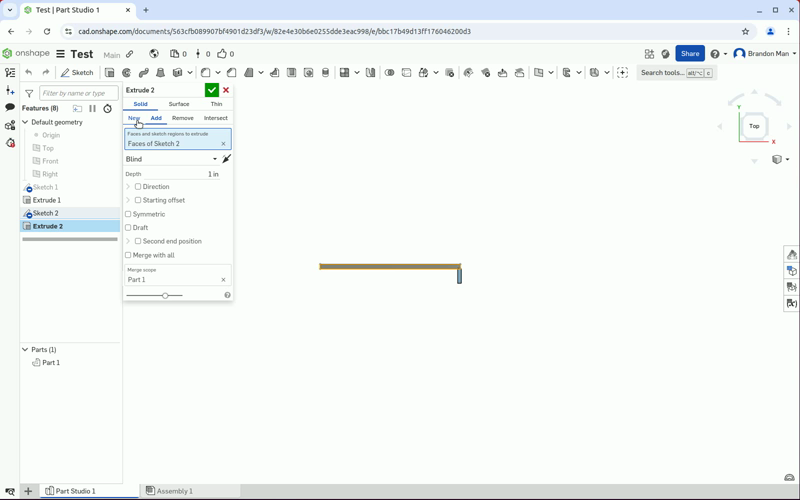
click(137, 120)
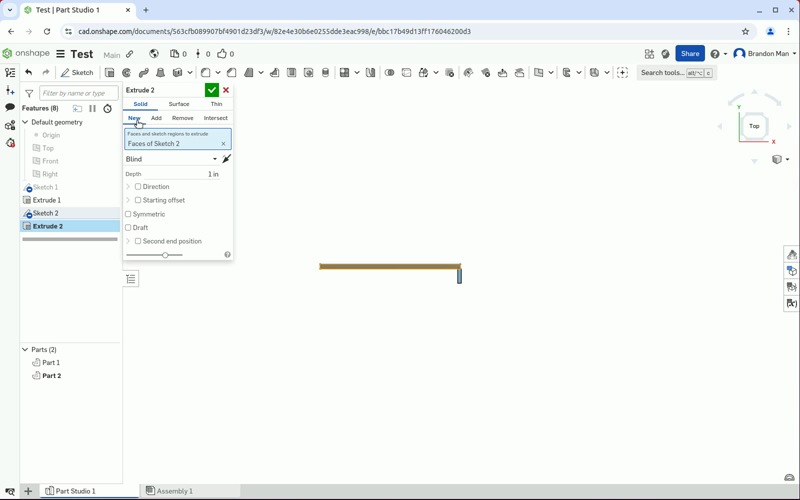
key(tab, 4)
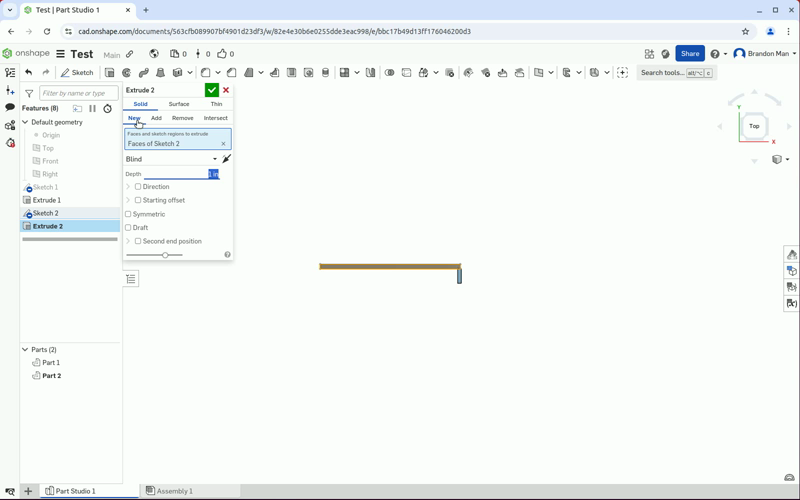
text(4.574)
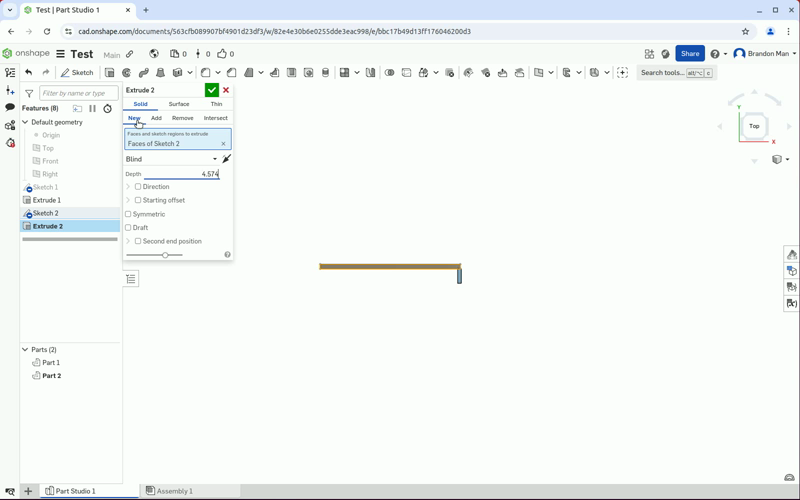
key(enter)
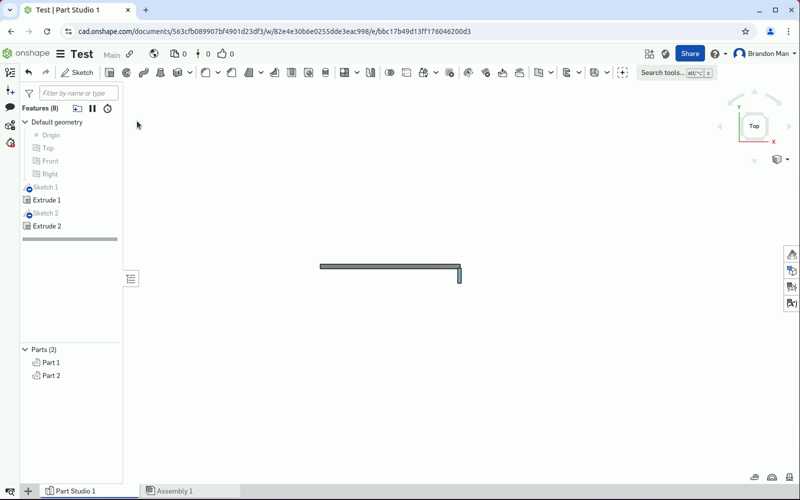
key(shift+h)
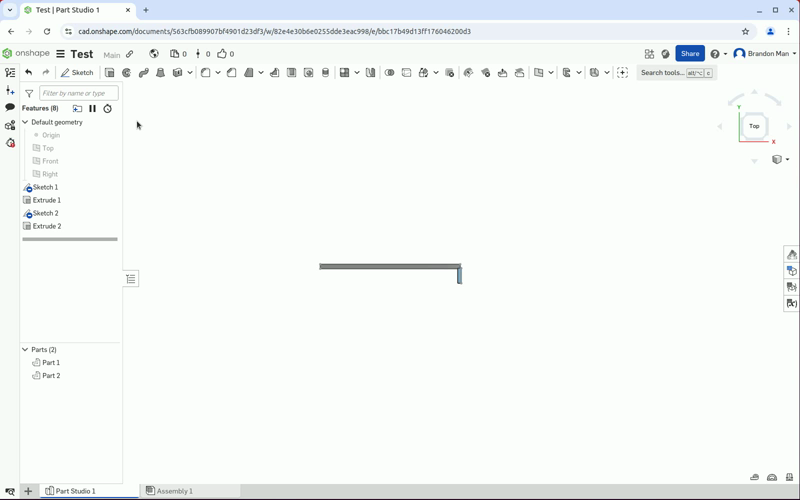
key(shift+h)
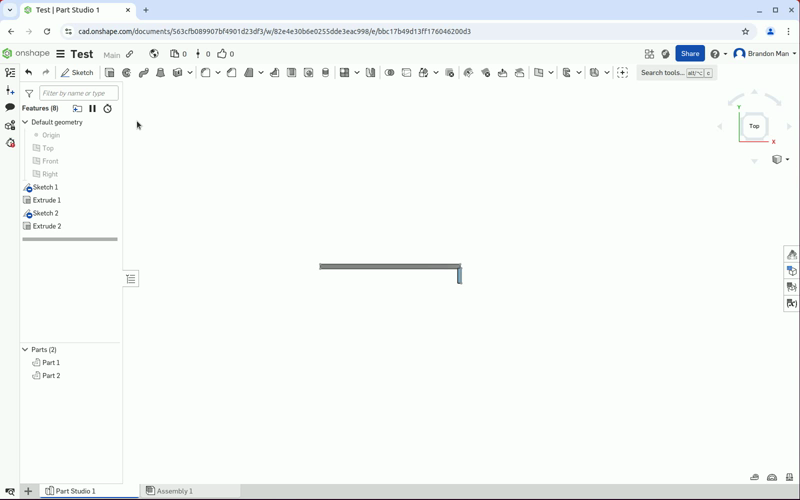
key(shift+7)
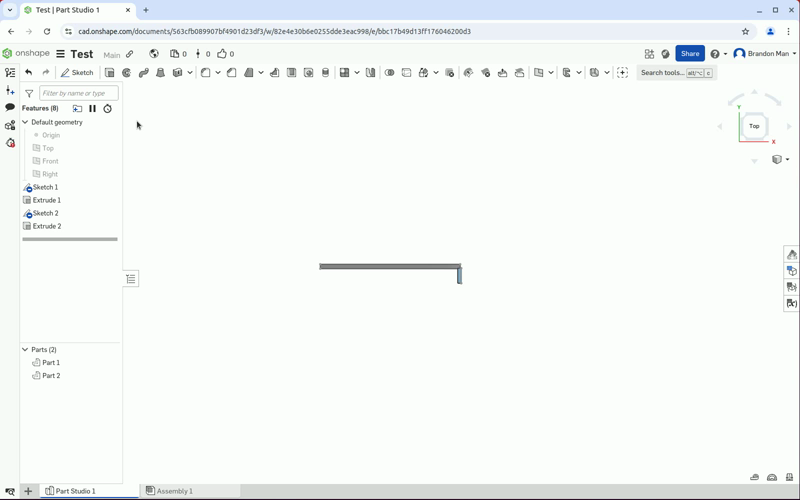
key(up, 3)
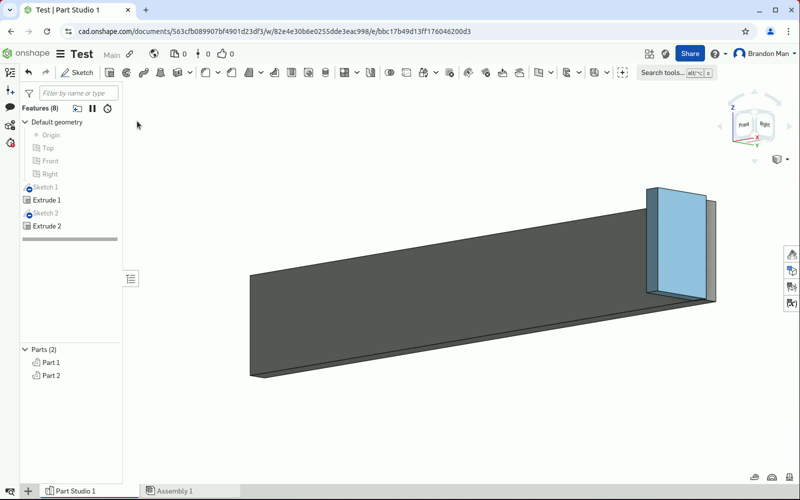
key(left, 3)
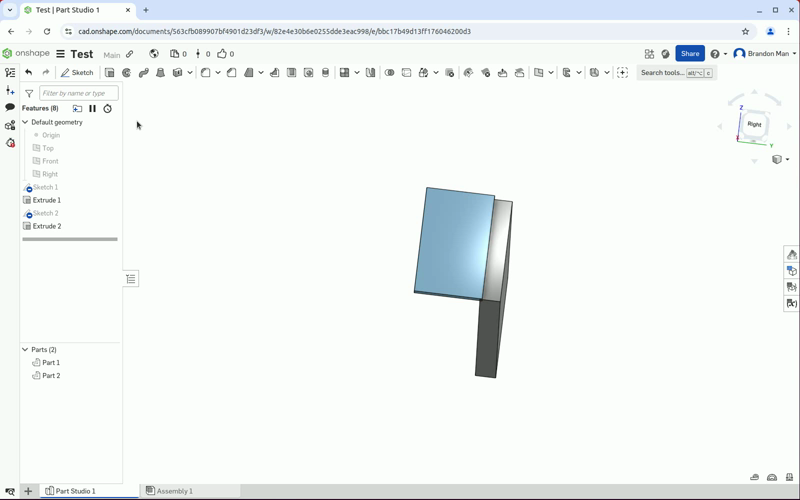
key(right, 3)
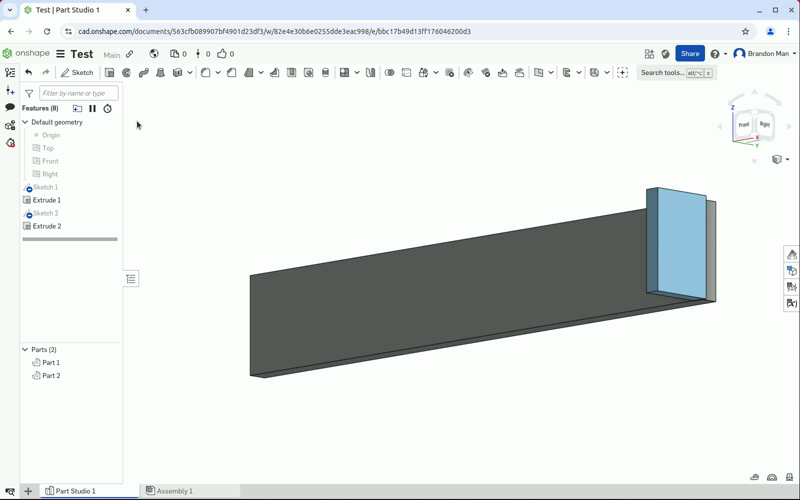
key(down, 3)
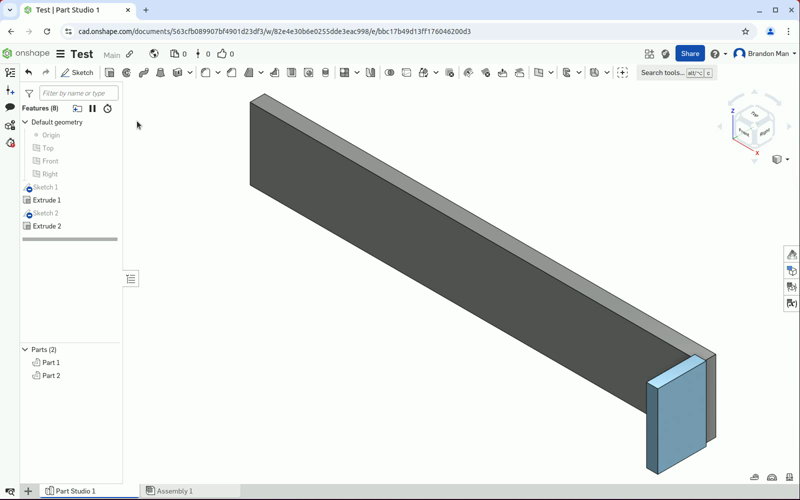
mouse_move(73, 189)
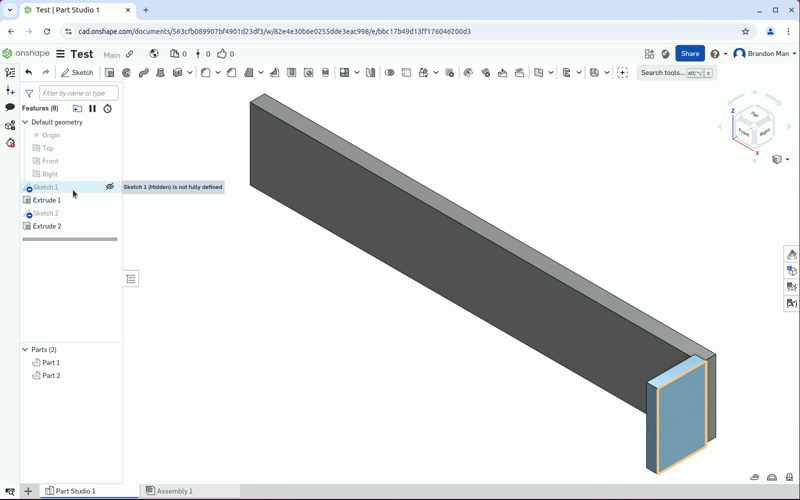
click(73, 189)